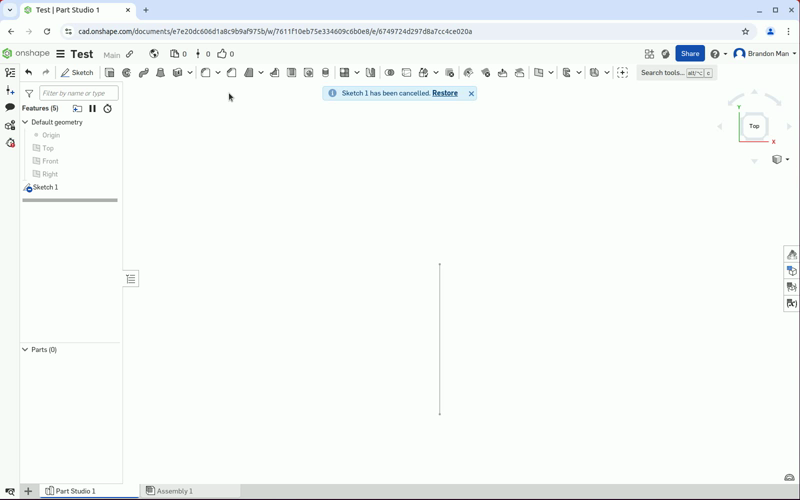
key(shift+h)
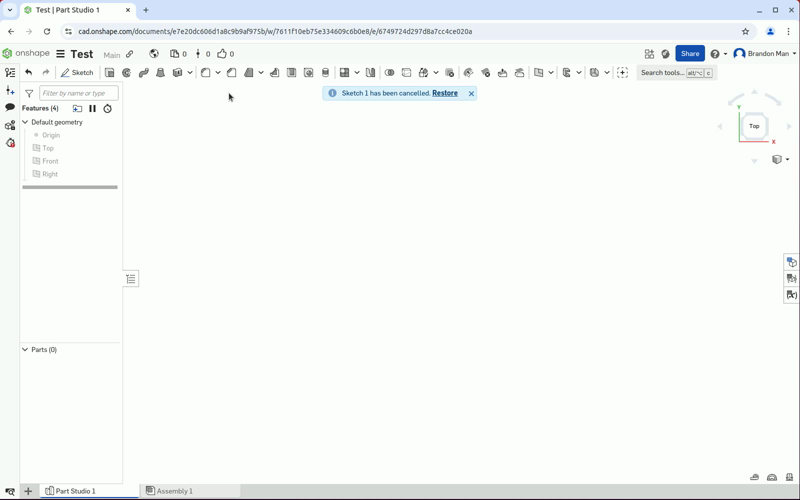
mouse_move(73, 352)
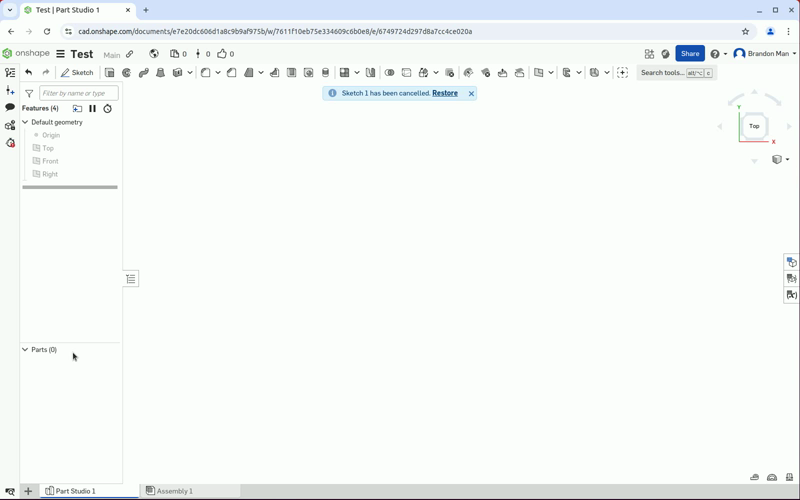
key(y)
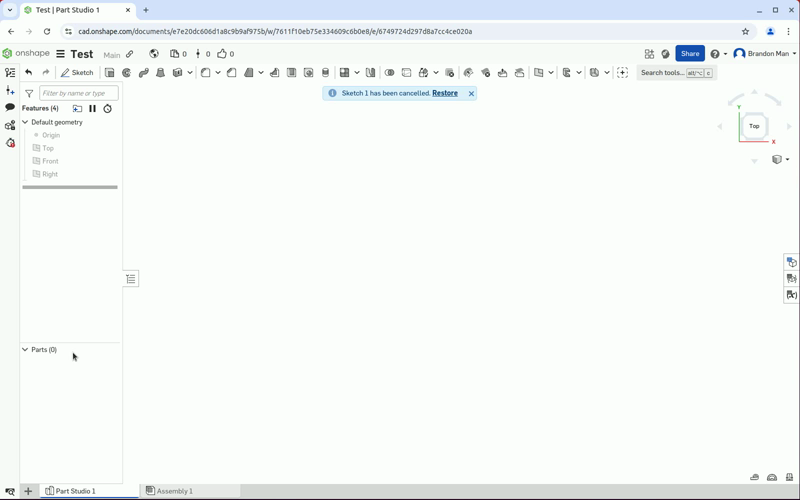
key(shift+p)
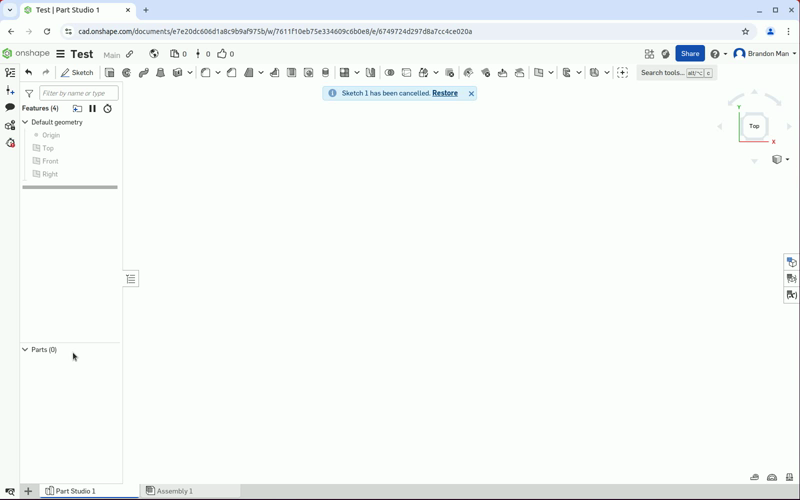
key(space)
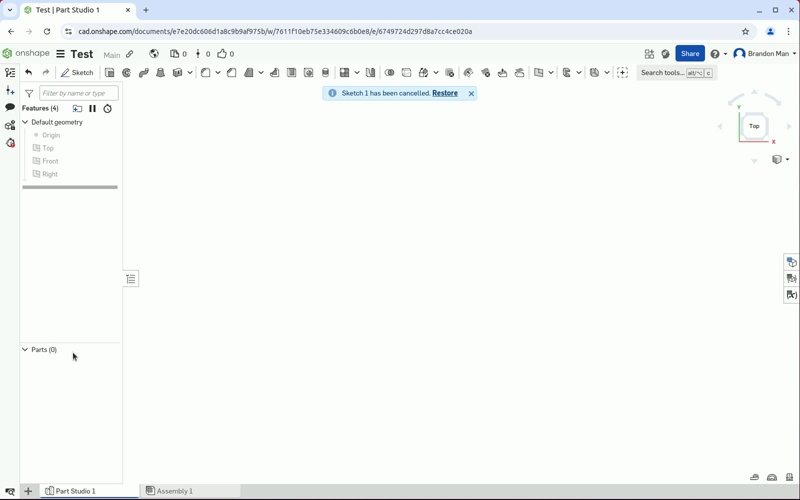
key_down(shift)
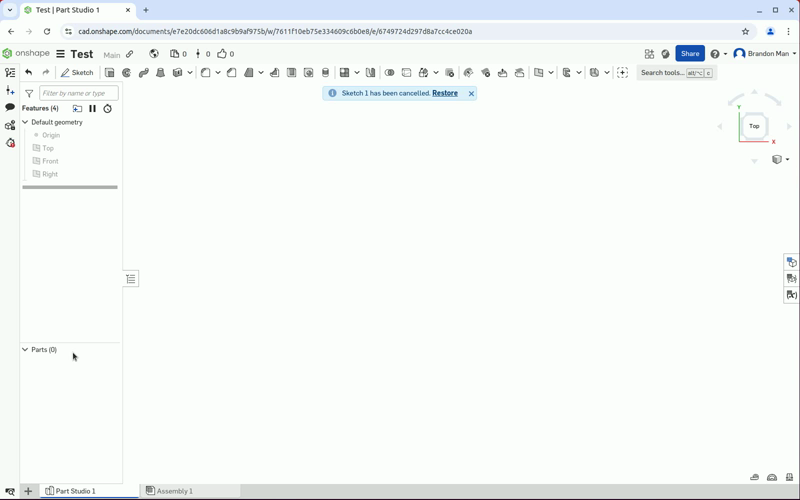
key(up)
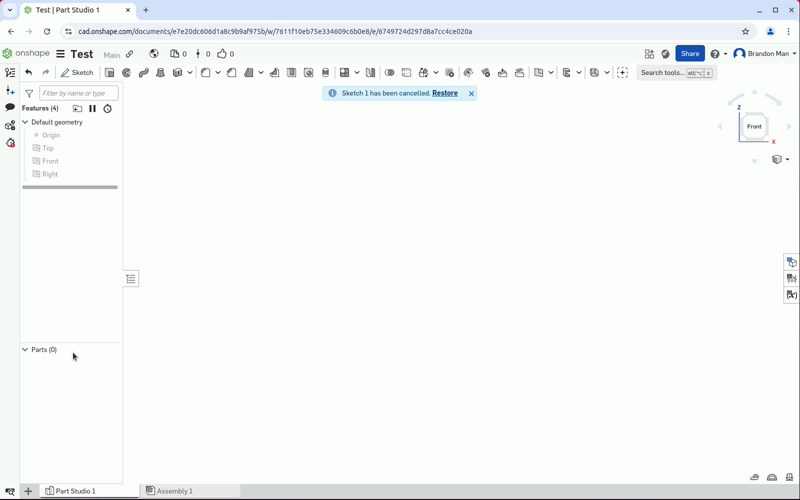
key_up(shift)
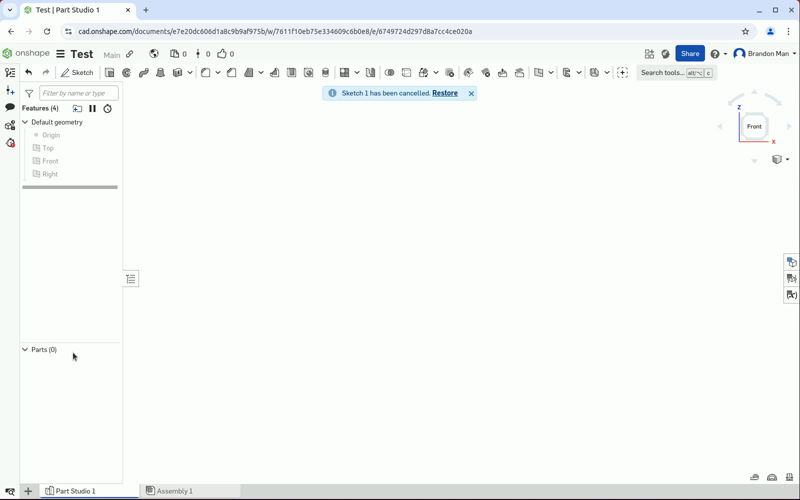
key(space)
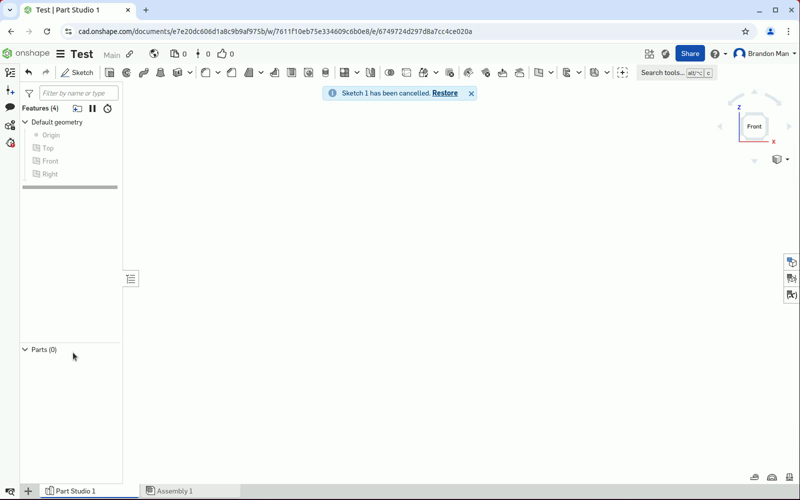
key_down(shift)
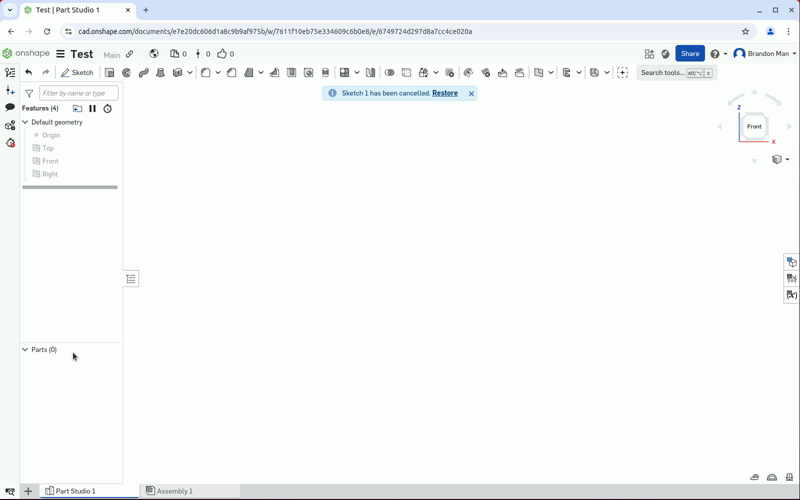
key(left)
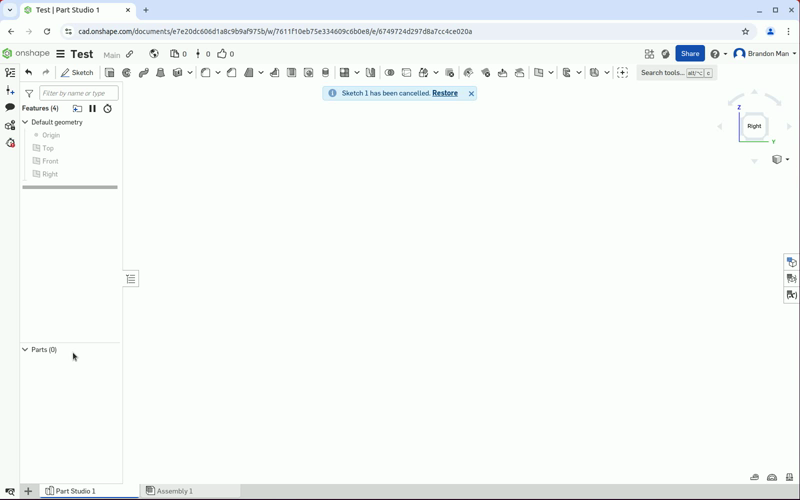
key_up(shift)
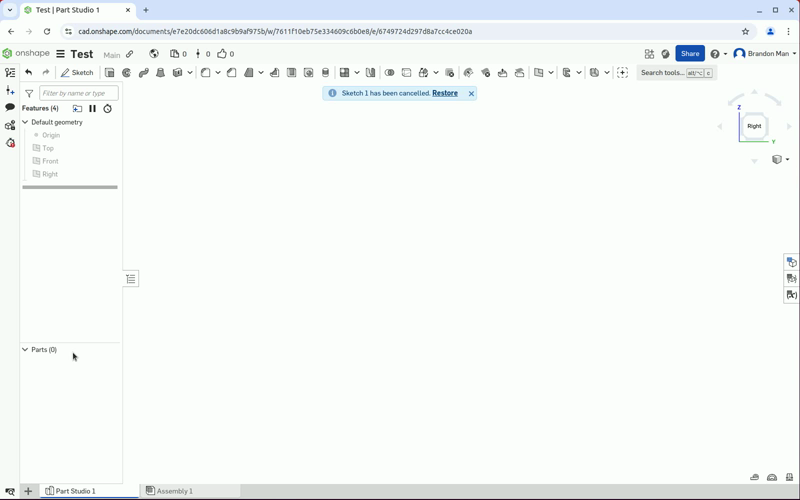
mouse_move(73, 352)
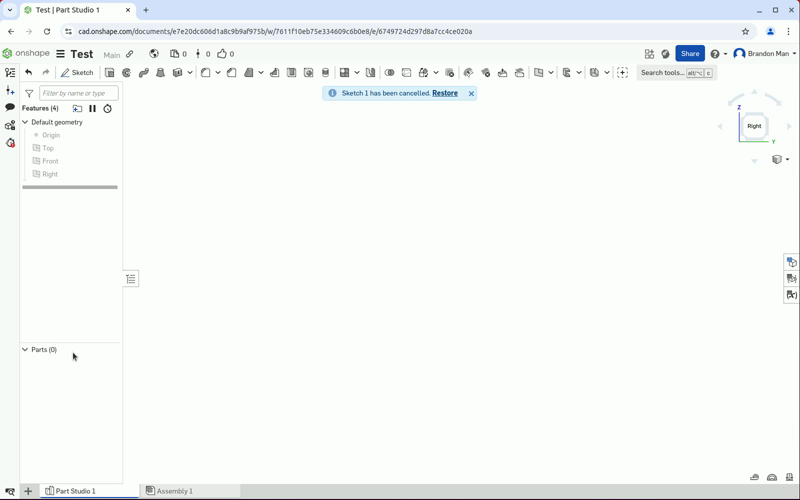
key(shift+y)
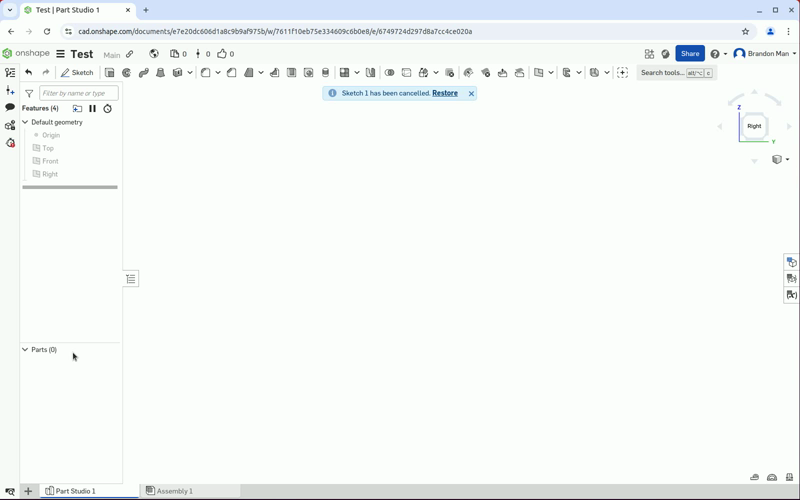
key(shift+s)
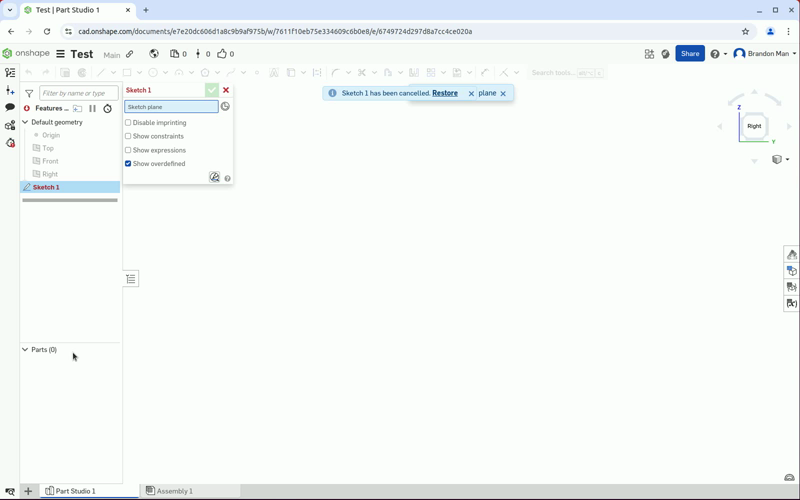
mouse_move(73, 176)
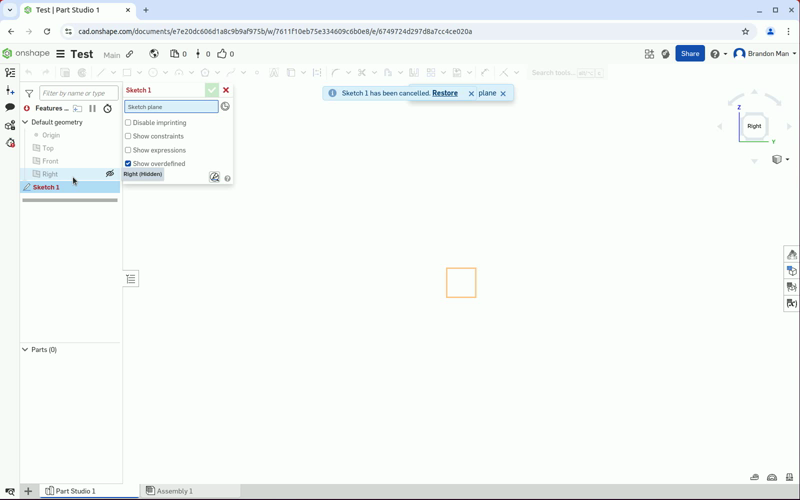
click(73, 176)
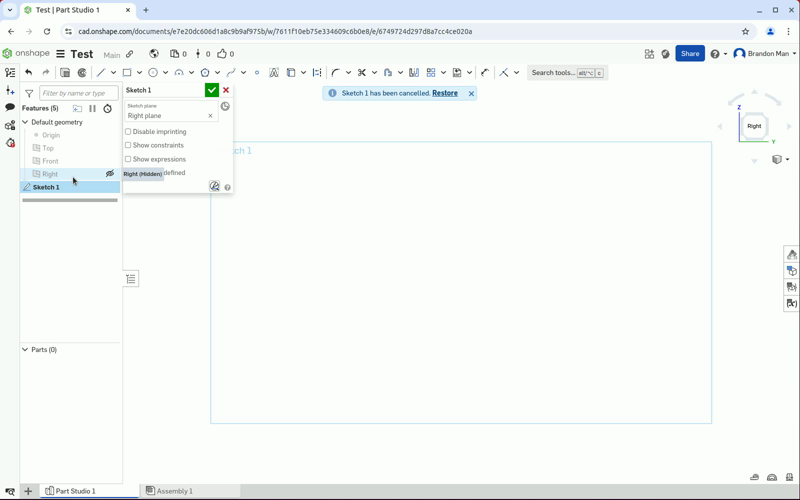
mouse_move(73, 352)
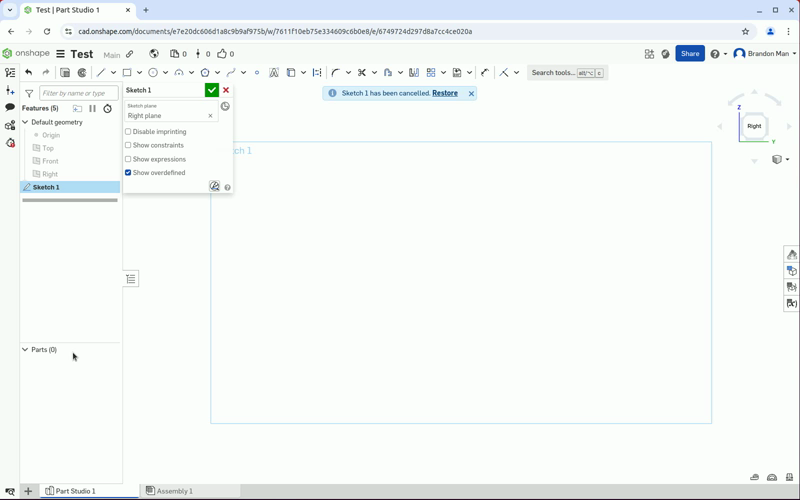
key(y)
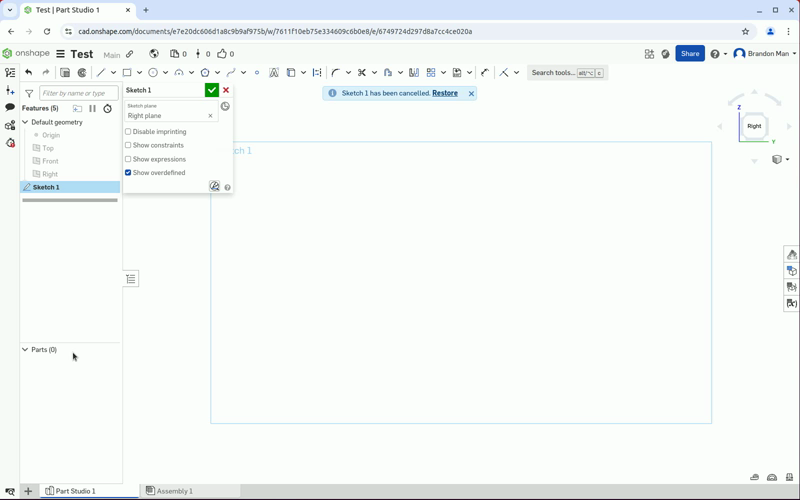
key(l)
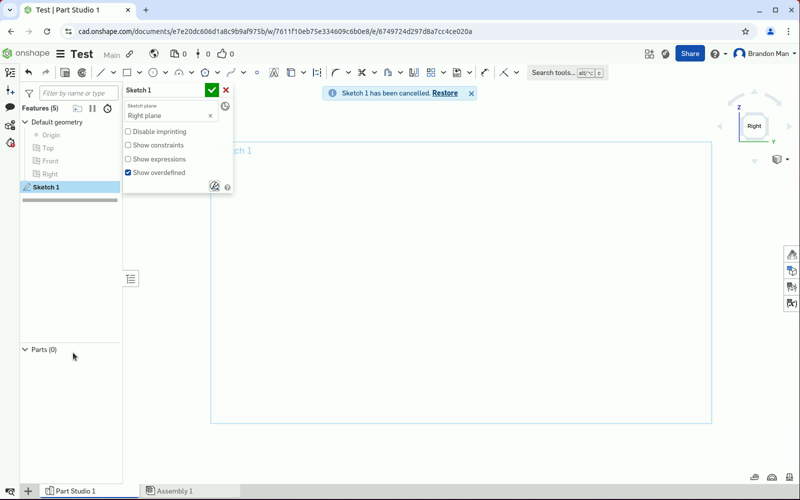
key_down(shift)
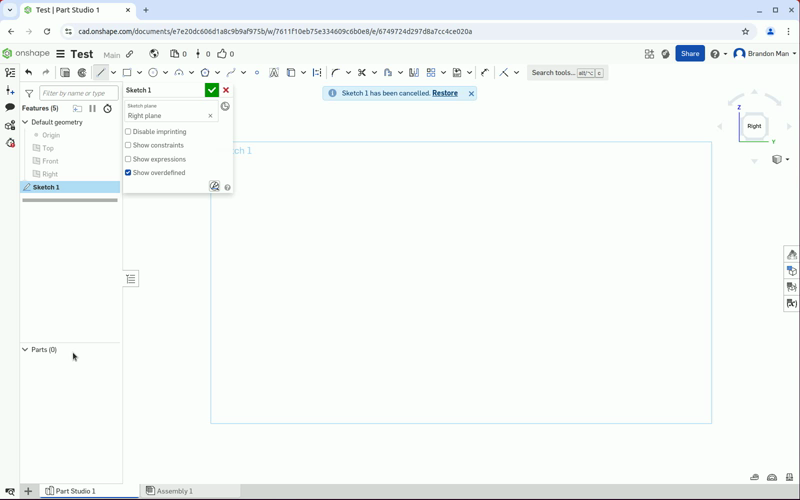
mouse_move(460, 297)
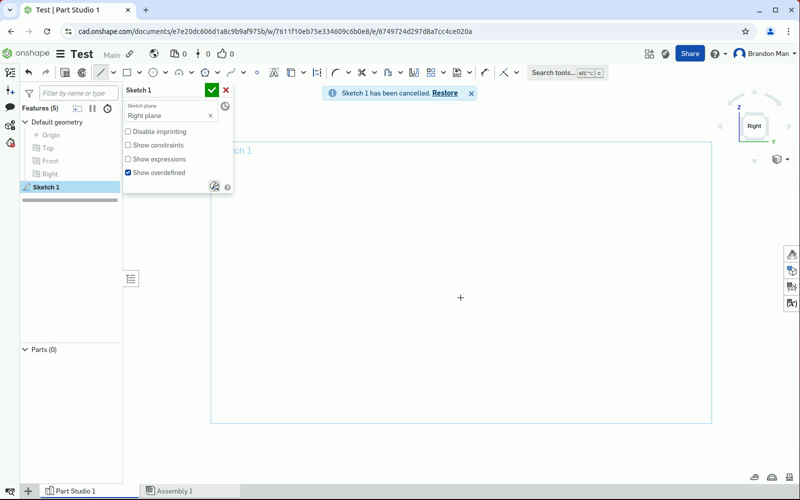
click(460, 297)
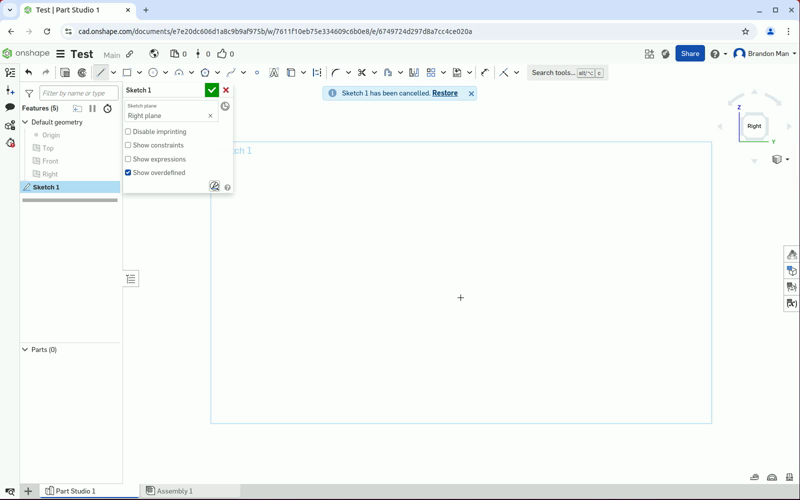
key_up(shift)
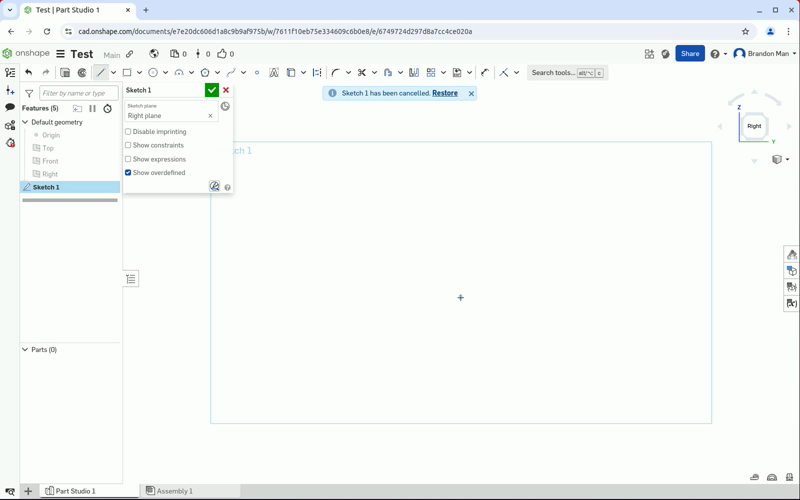
key_down(shift)
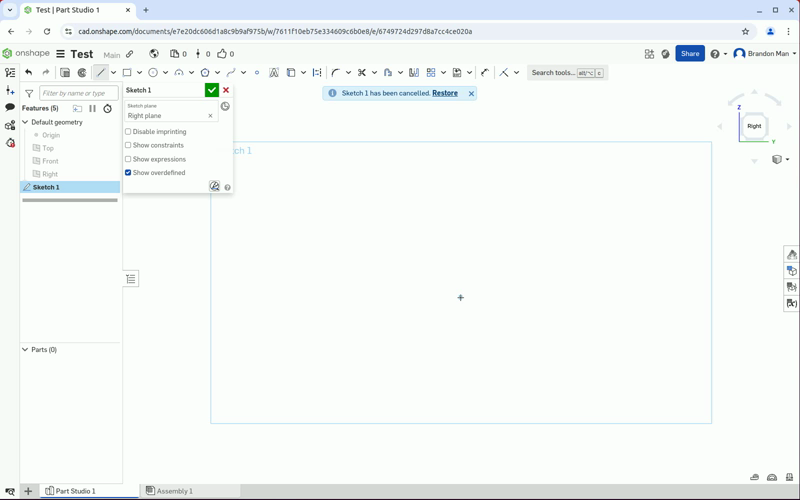
mouse_move(542, 310)
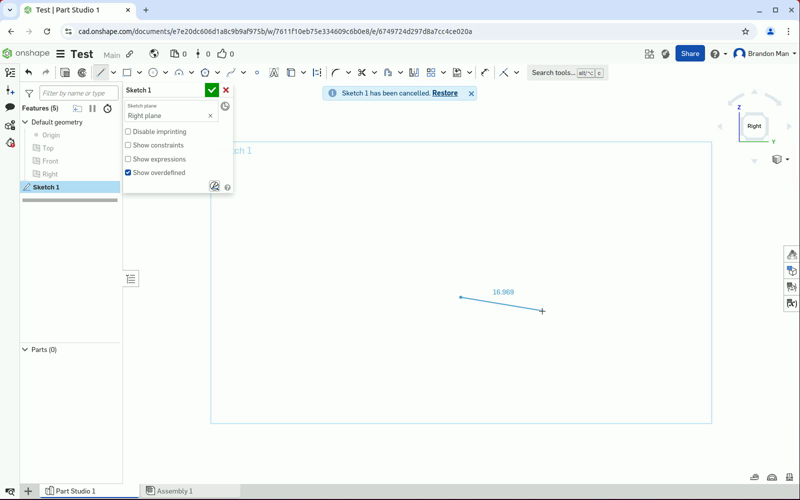
click(542, 310)
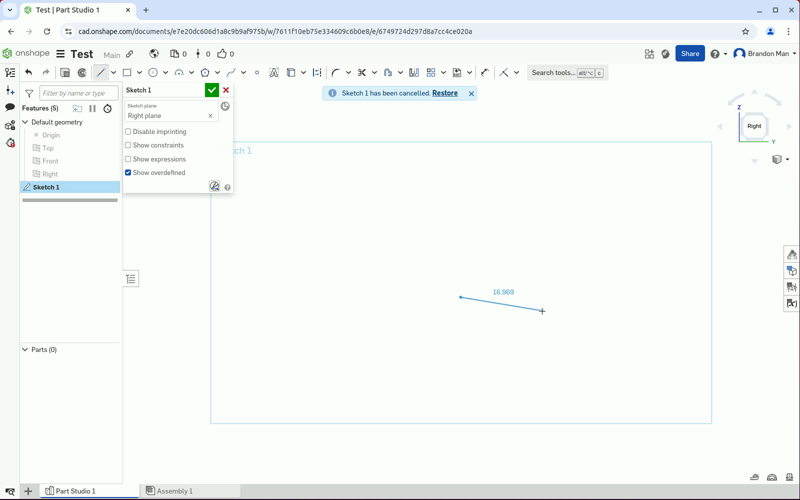
key_up(shift)
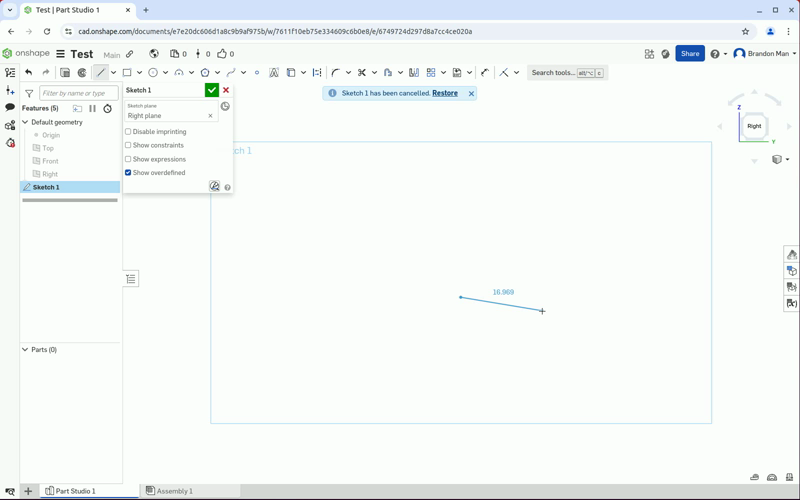
key(esc)
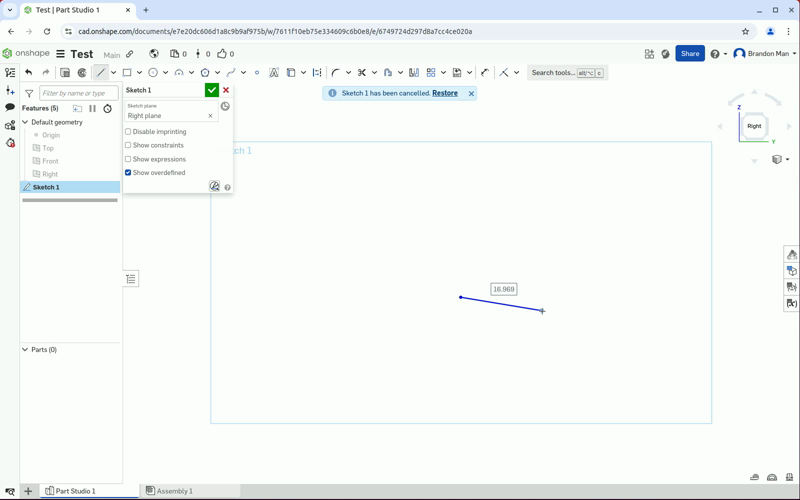
key(a)
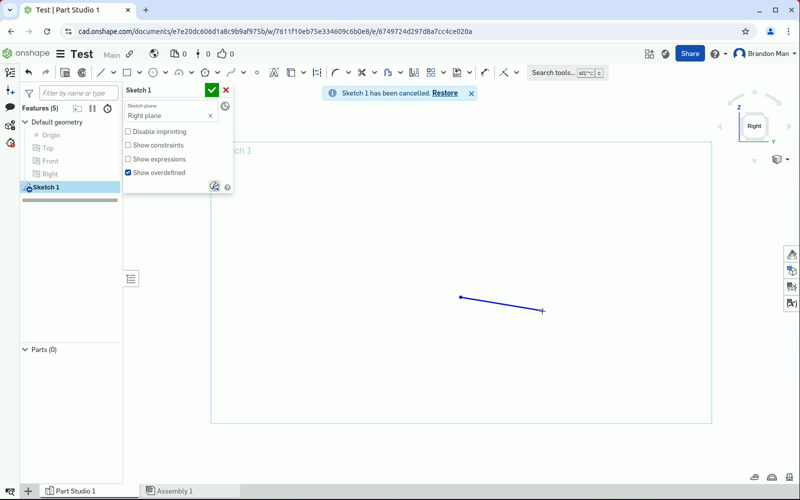
mouse_move(542, 310)
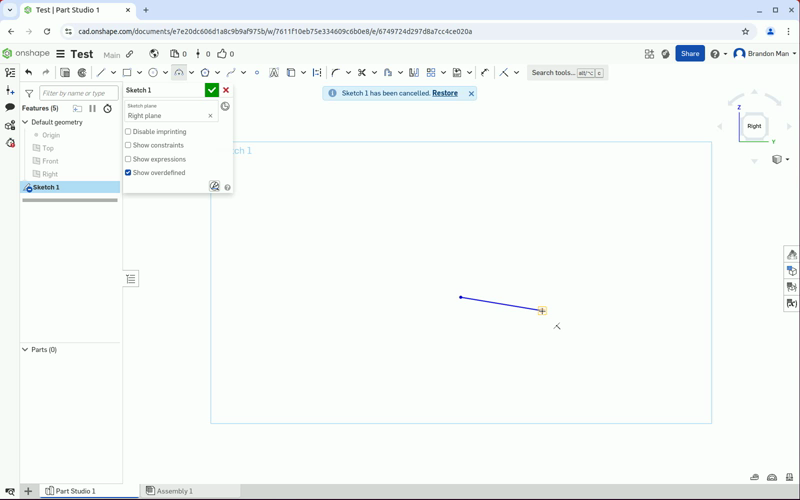
click(542, 310)
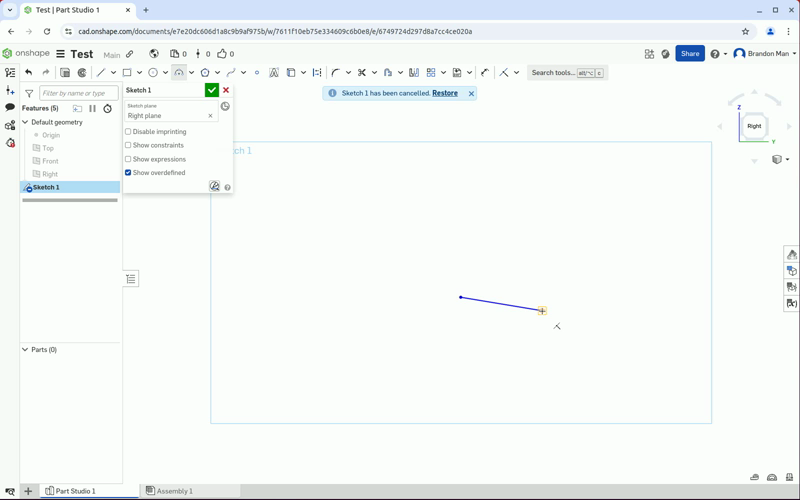
key_down(shift)
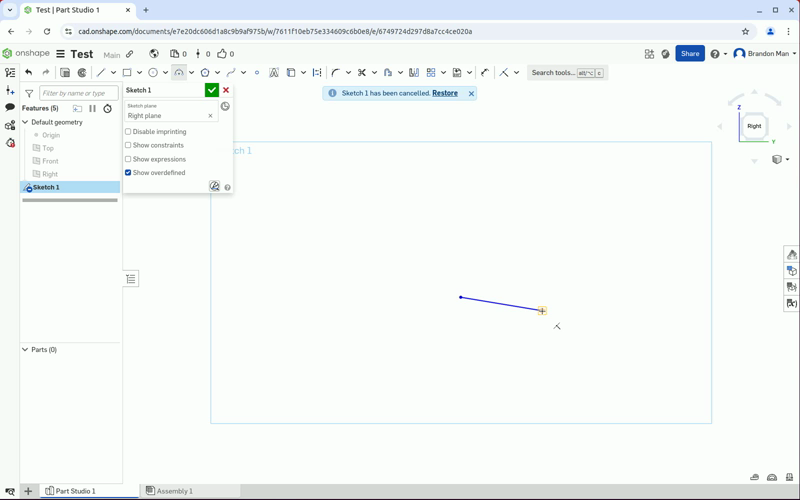
mouse_move(542, 255)
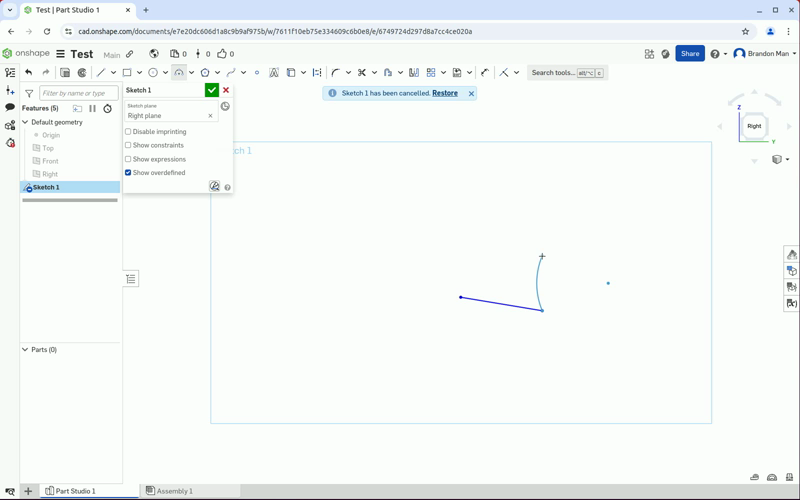
click(542, 255)
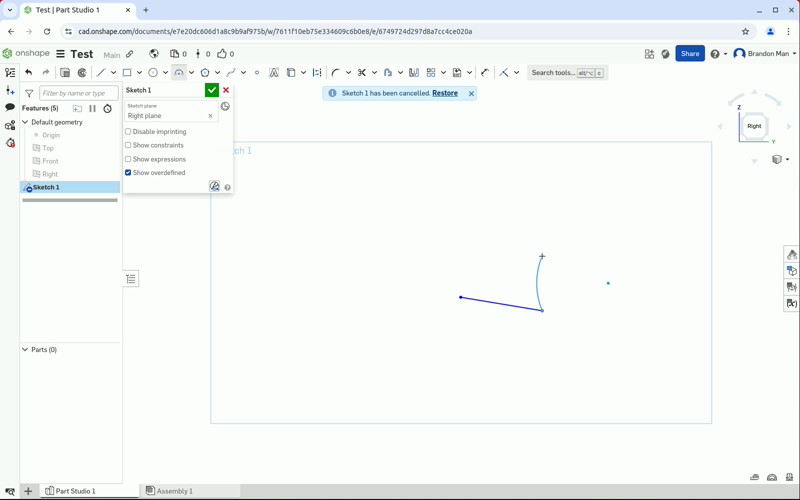
mouse_move(518, 283)
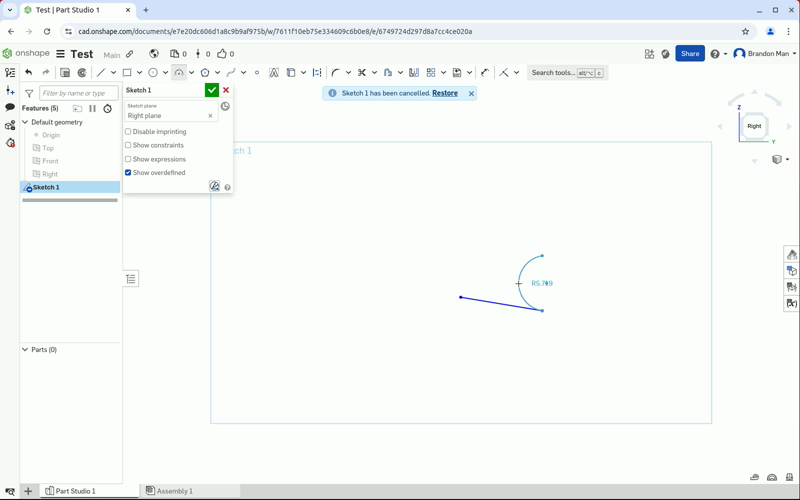
click(518, 283)
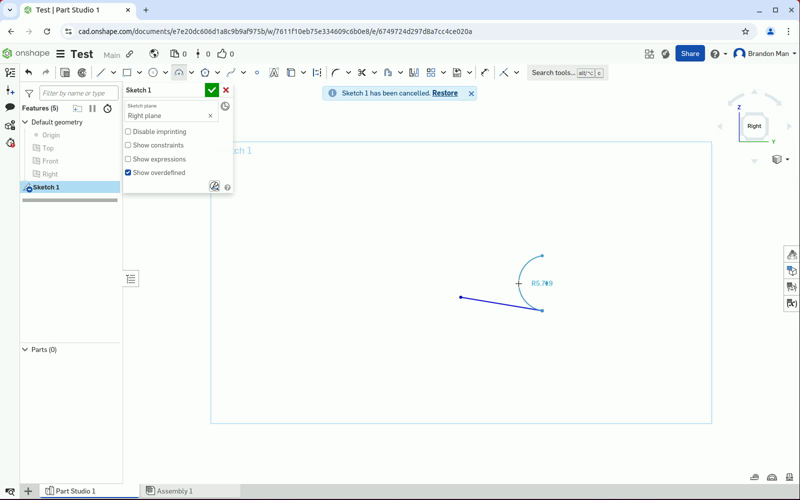
key_up(shift)
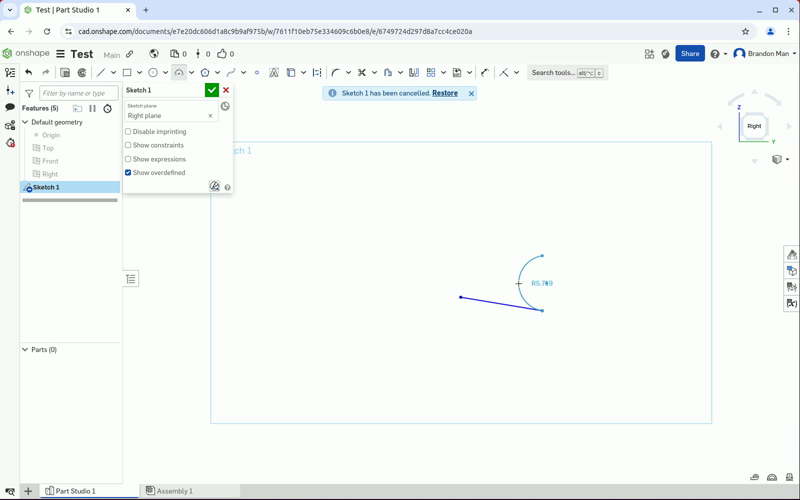
key(esc)
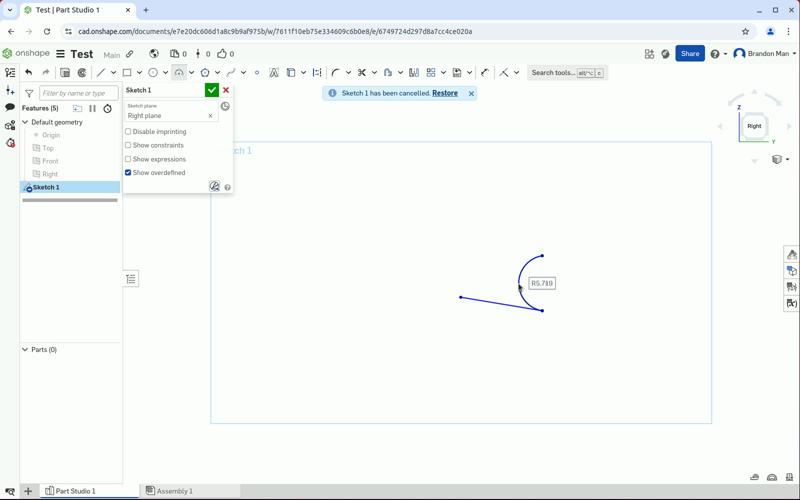
key(l)
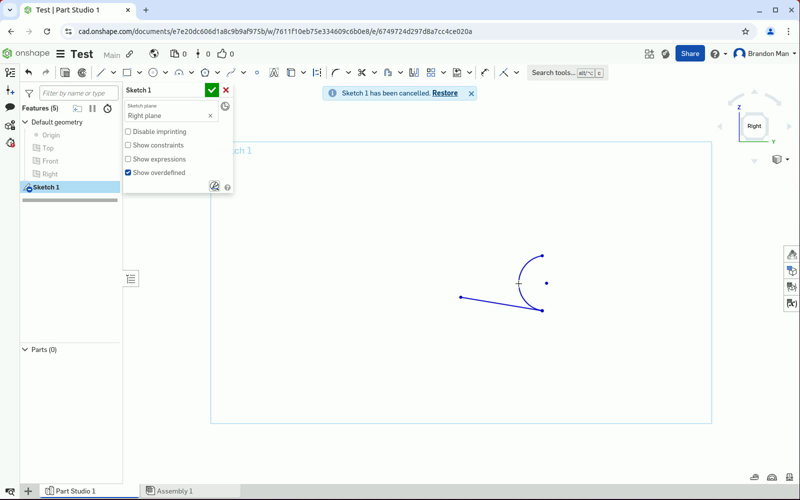
mouse_move(542, 255)
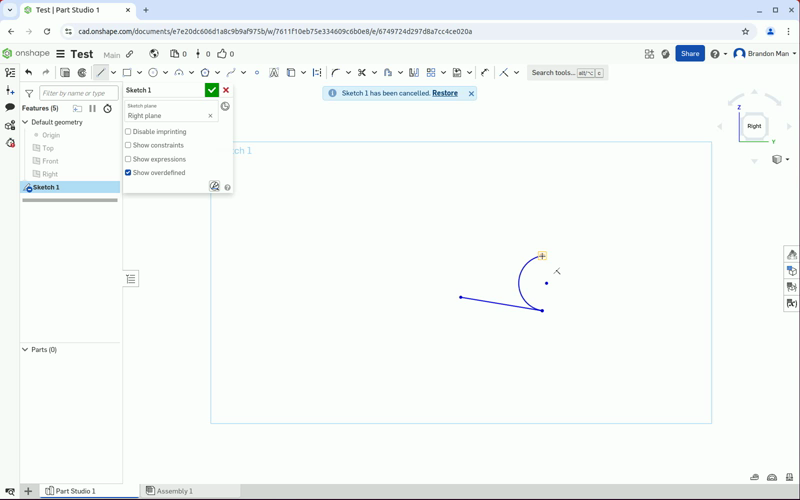
click(542, 255)
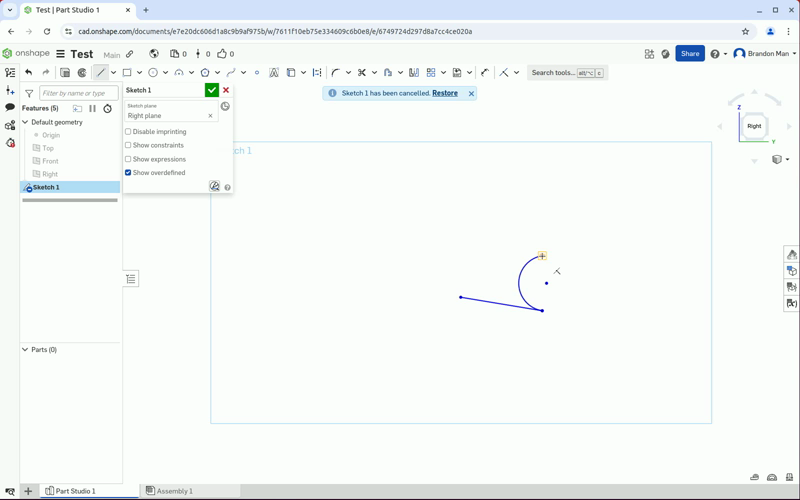
key_down(shift)
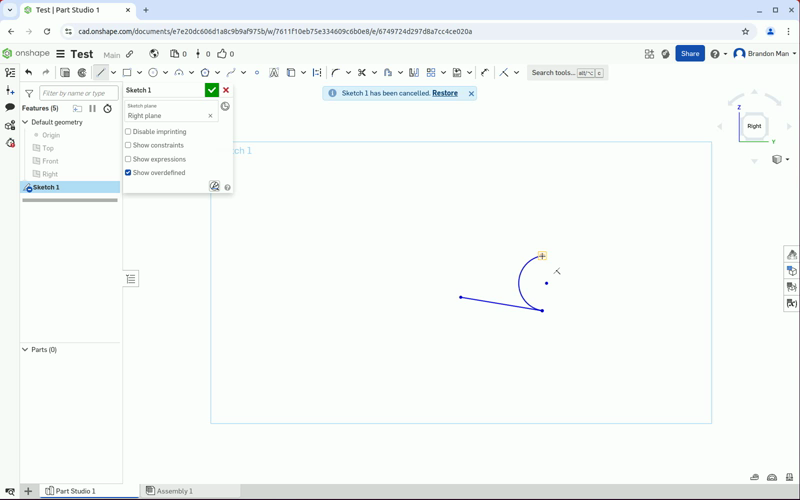
mouse_move(460, 269)
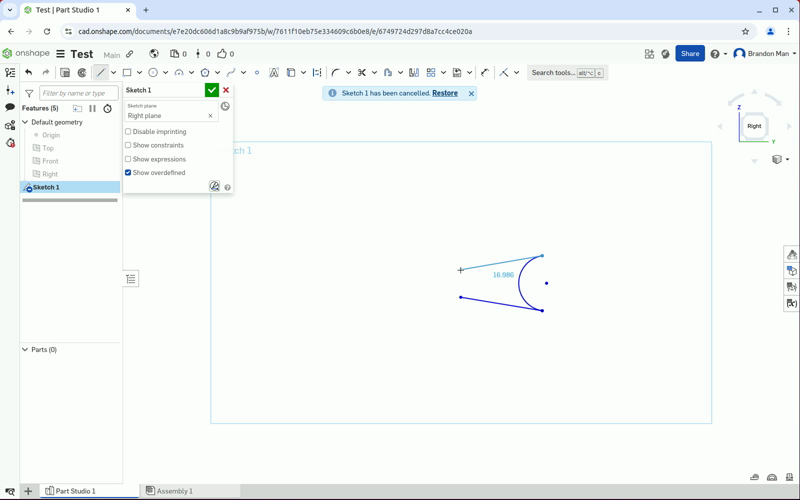
click(460, 269)
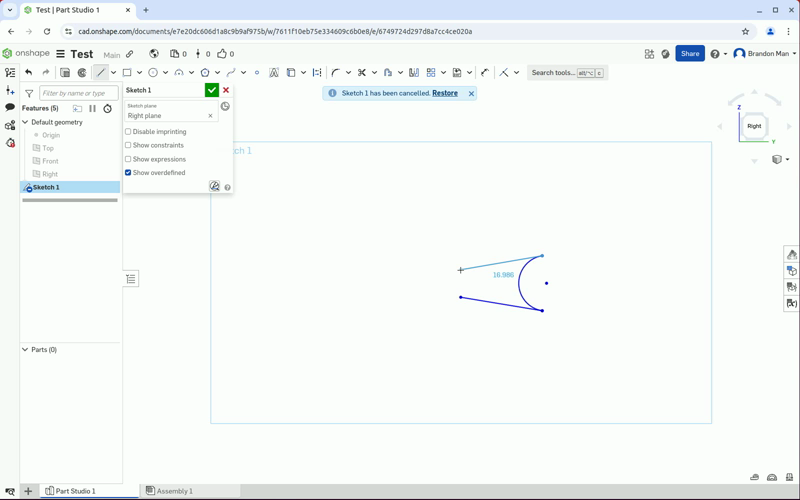
key_up(shift)
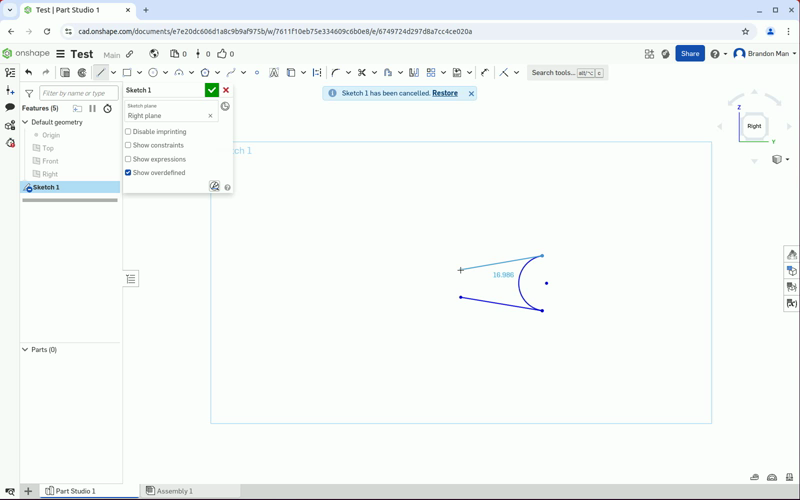
key(esc)
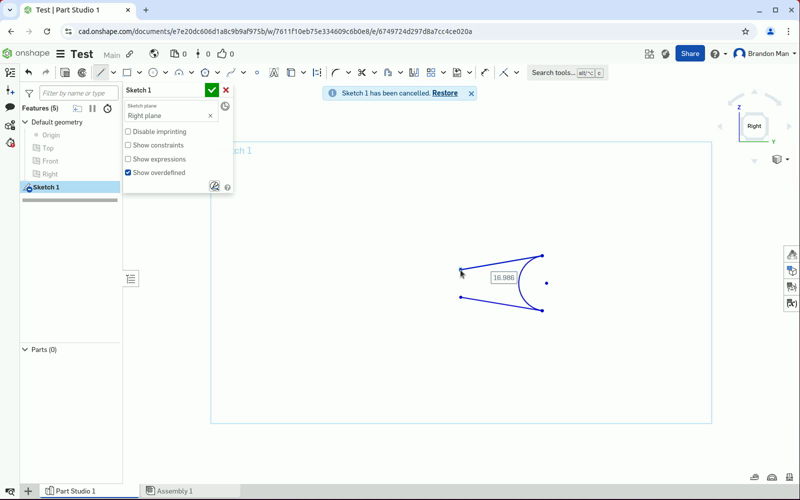
key(a)
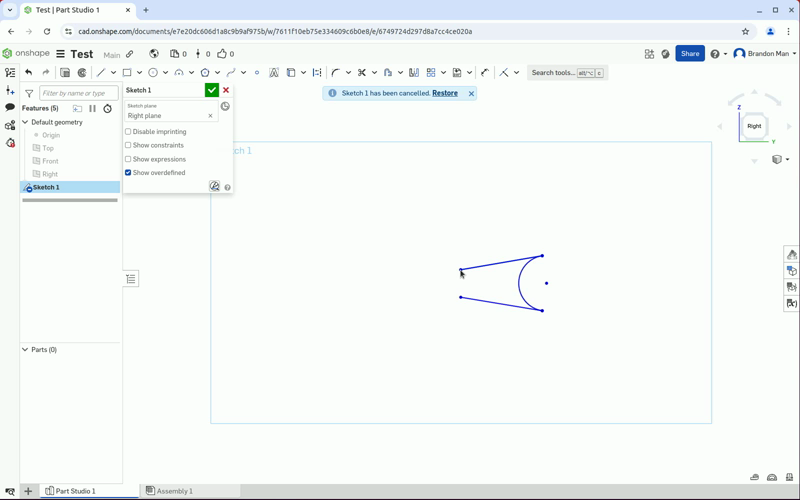
mouse_move(460, 269)
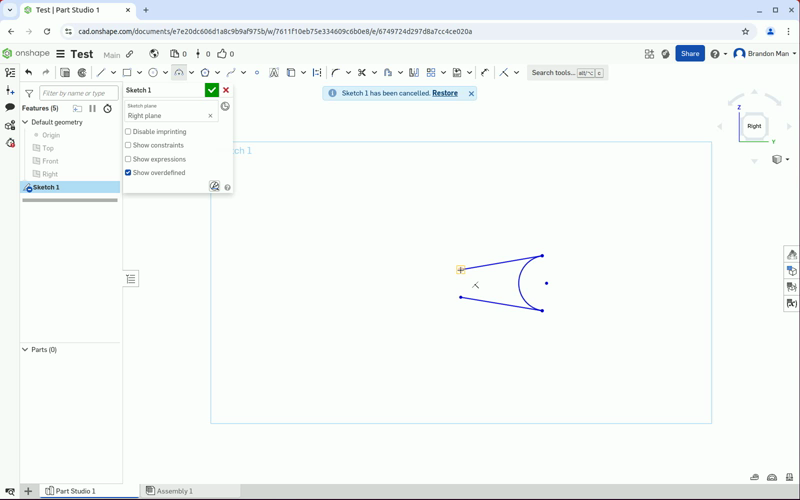
click(460, 269)
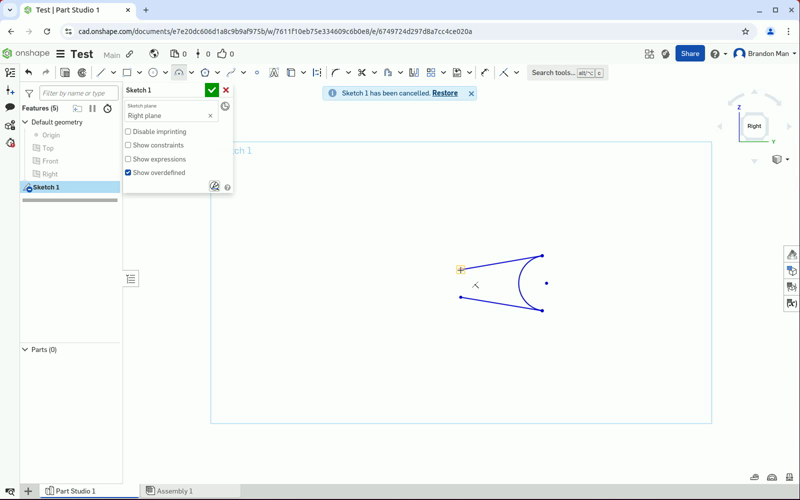
mouse_move(460, 297)
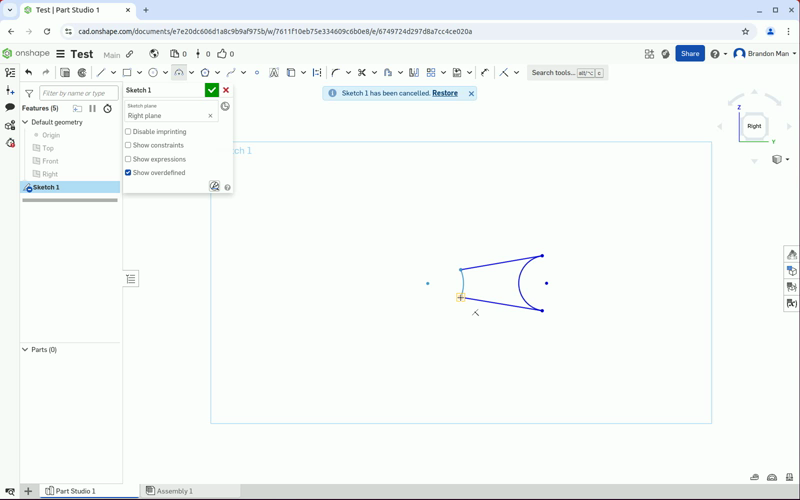
click(460, 297)
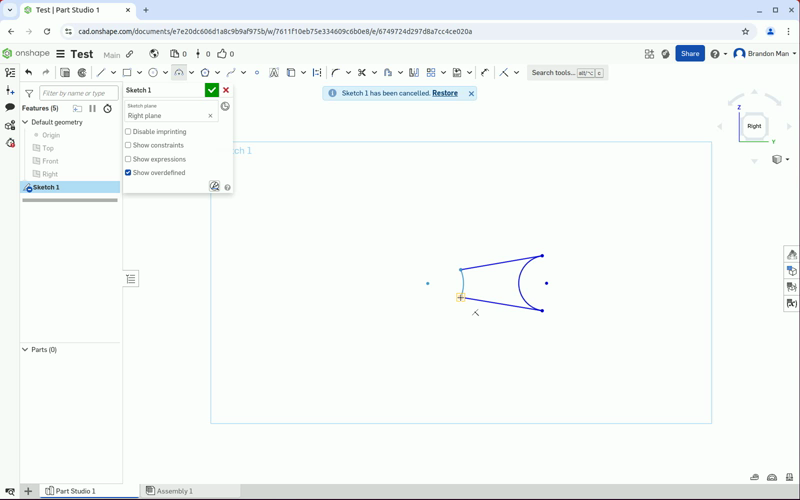
key_down(shift)
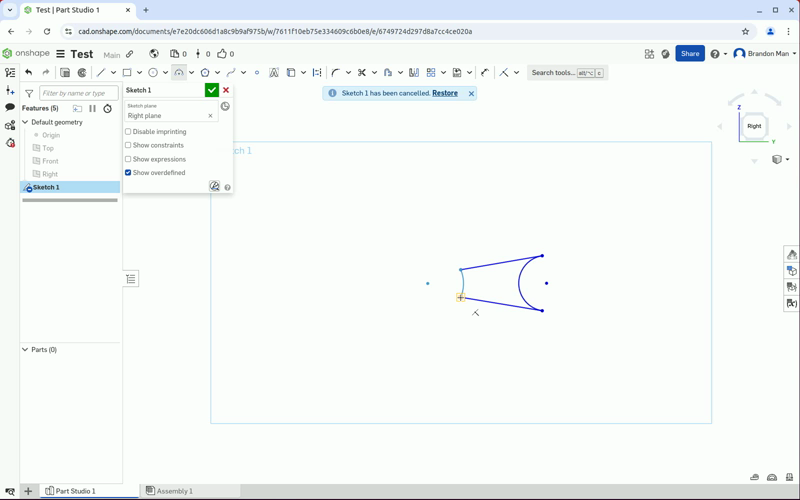
mouse_move(474, 283)
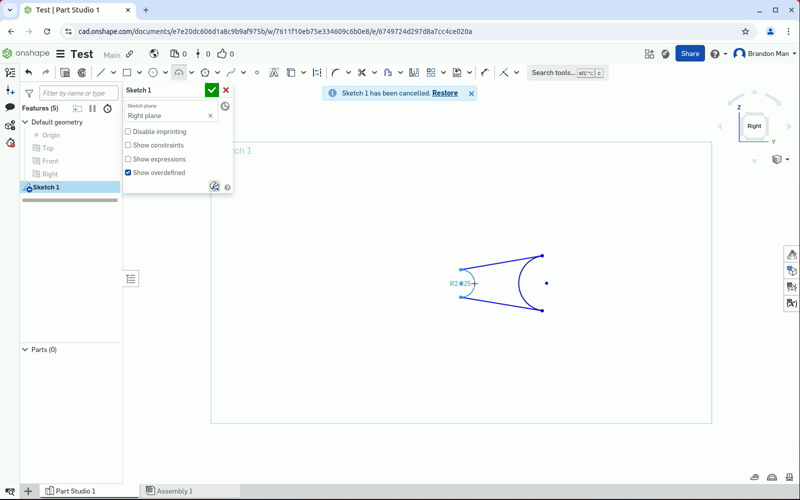
click(474, 283)
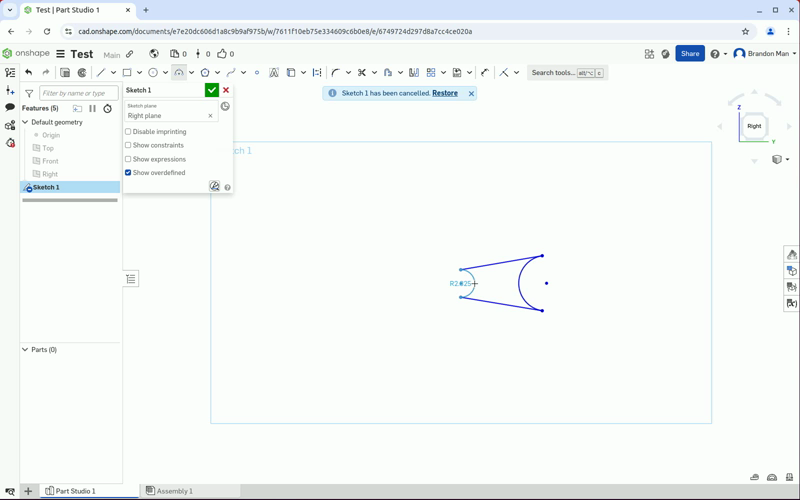
key_up(shift)
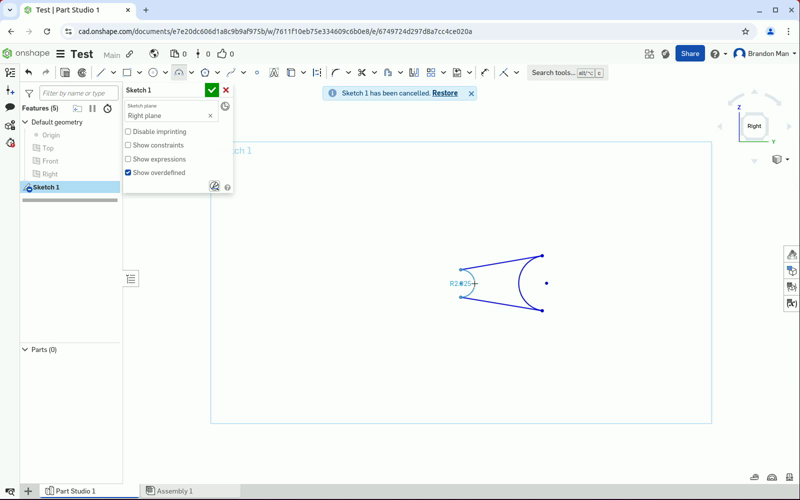
key(esc)
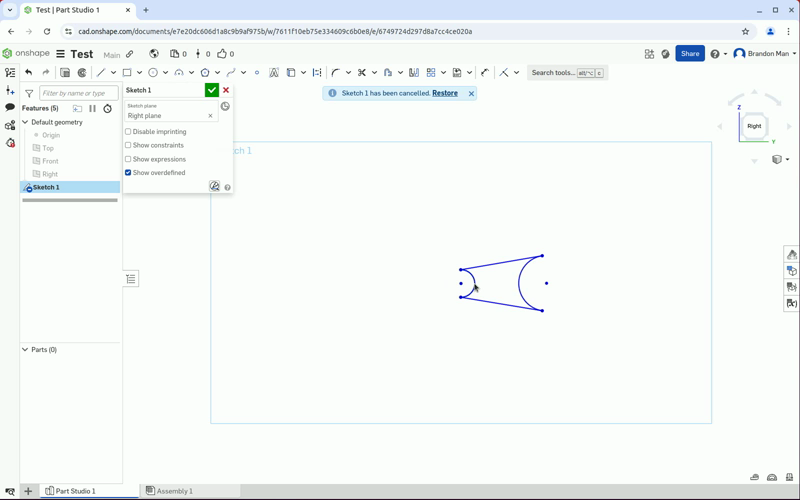
mouse_move(512, 279)
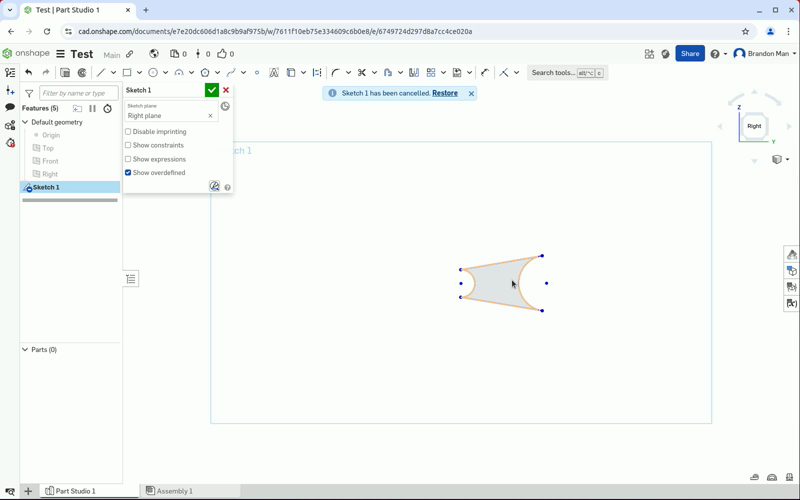
scroll(6)
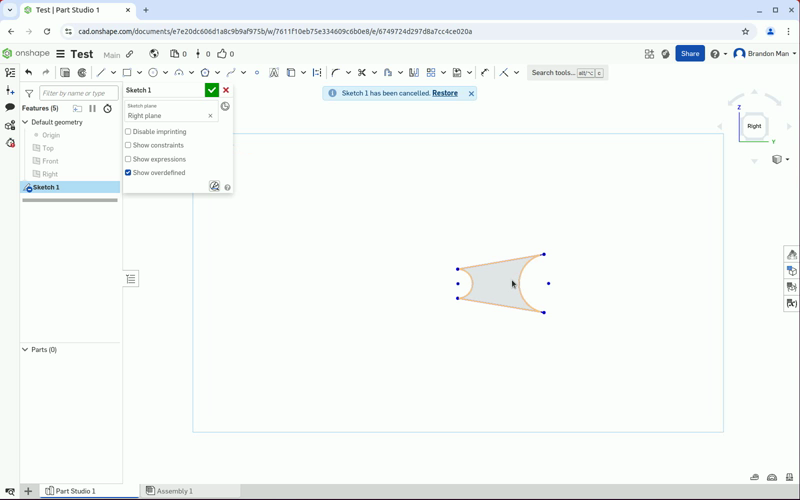
scroll(6)
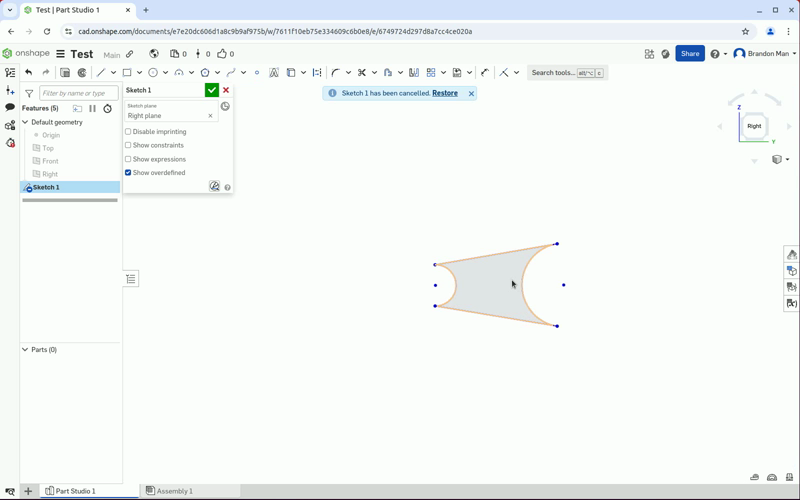
scroll(6)
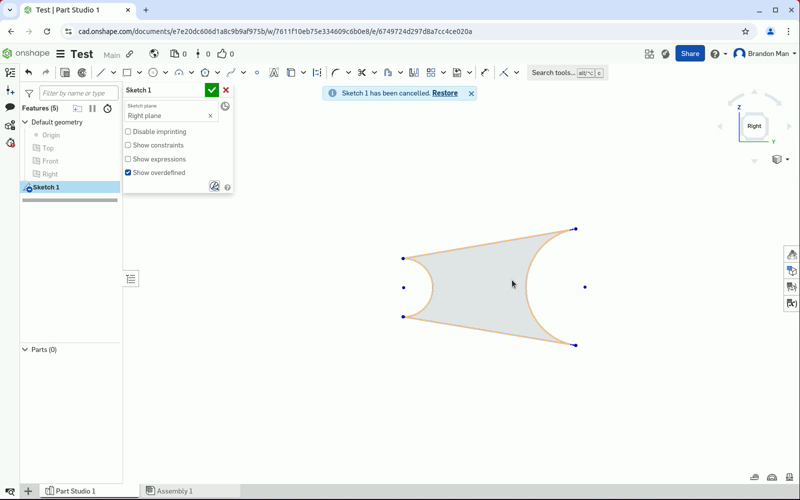
scroll(6)
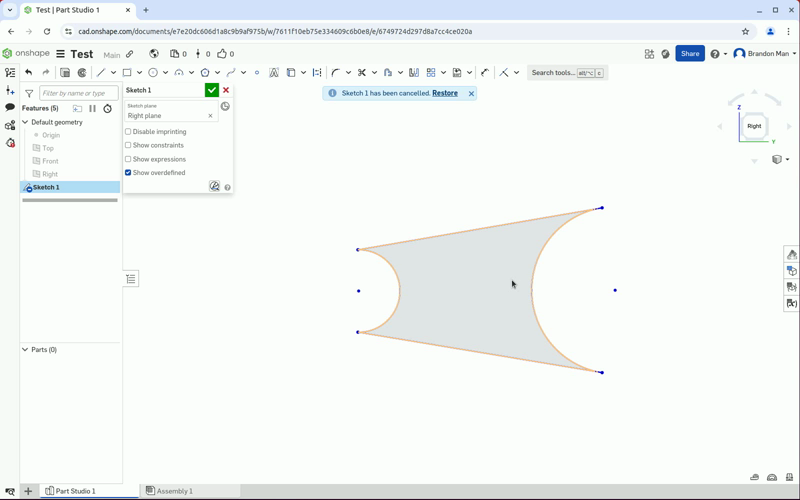
scroll(6)
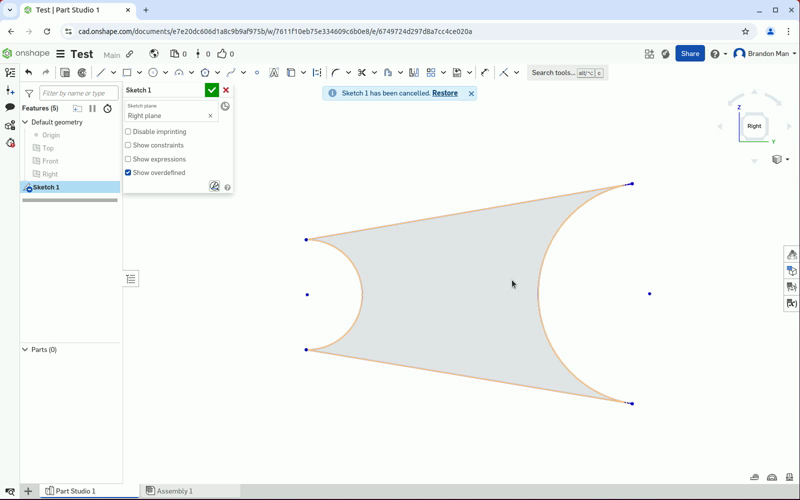
scroll(6)
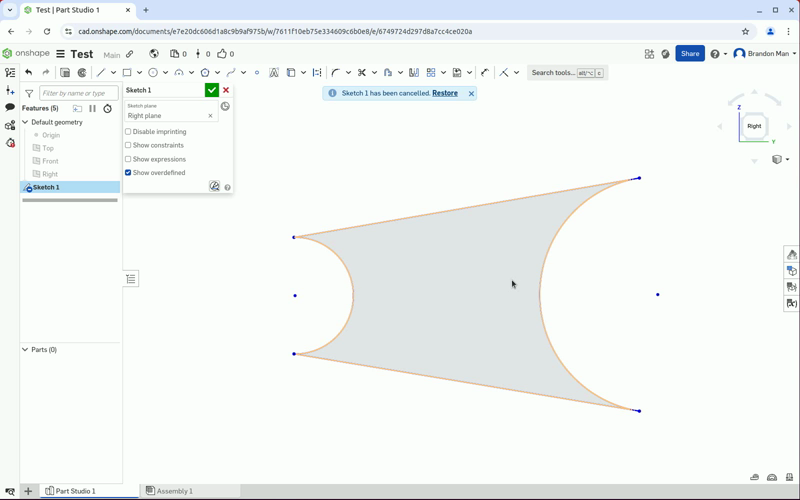
scroll(6)
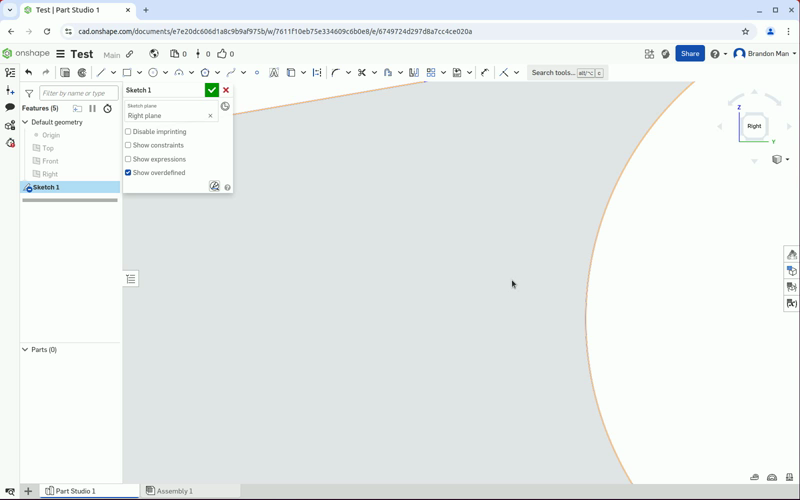
click(512, 279)
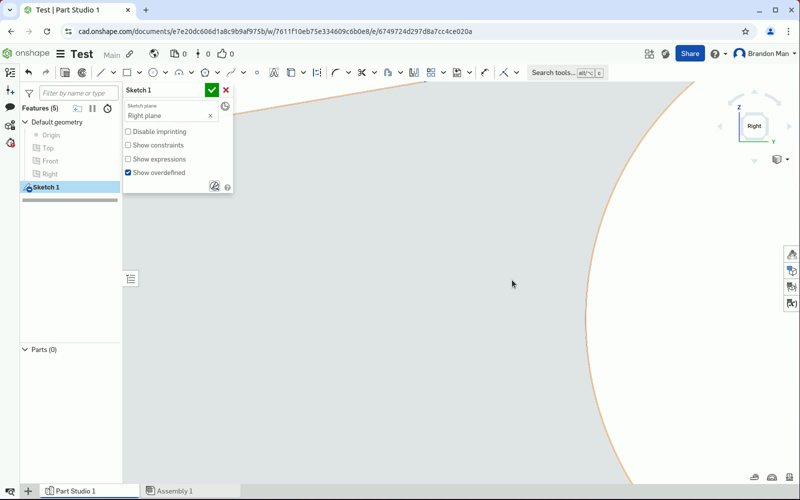
scroll(-6)
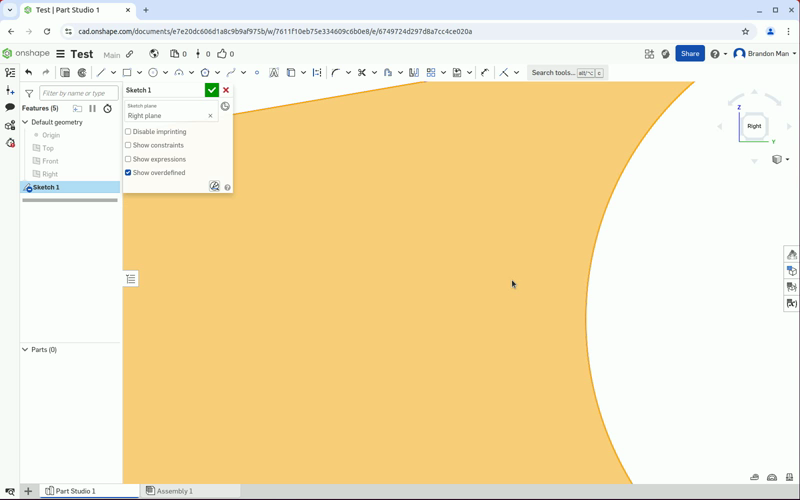
scroll(-6)
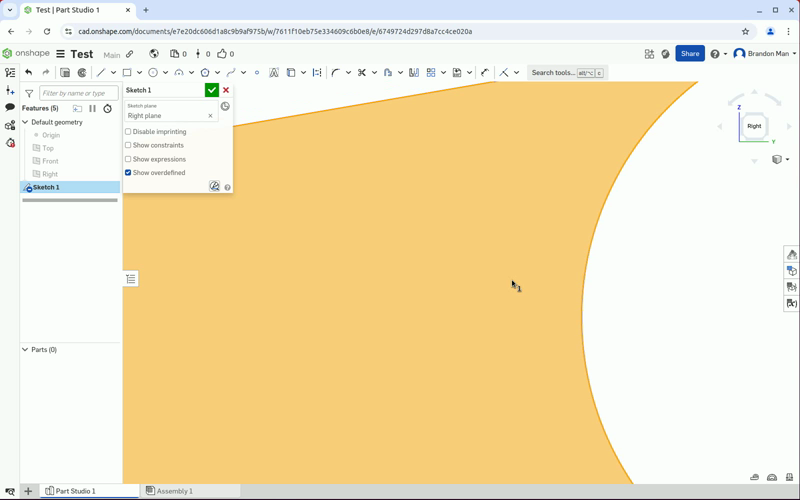
scroll(-6)
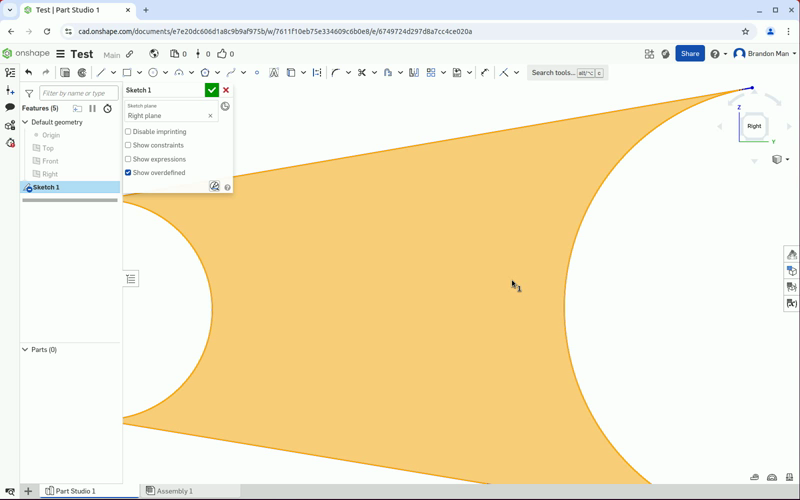
scroll(-6)
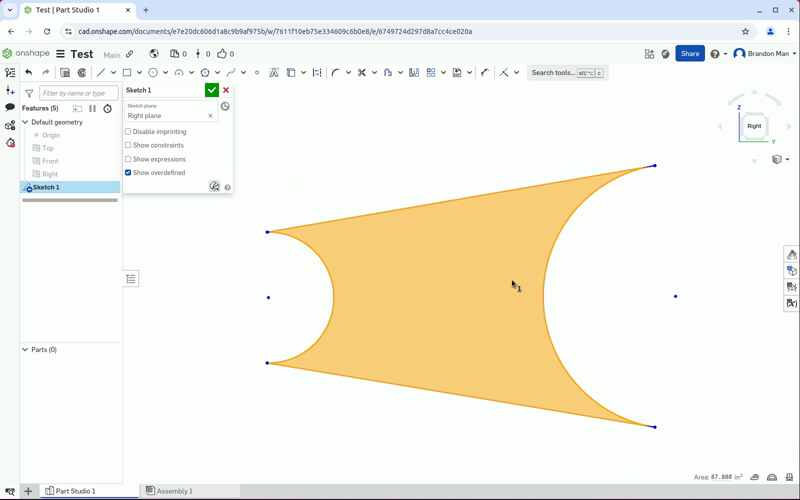
scroll(-6)
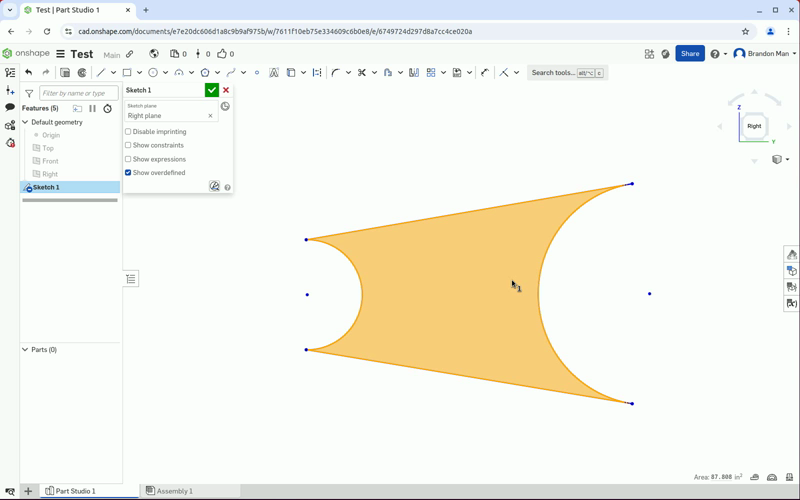
scroll(-6)
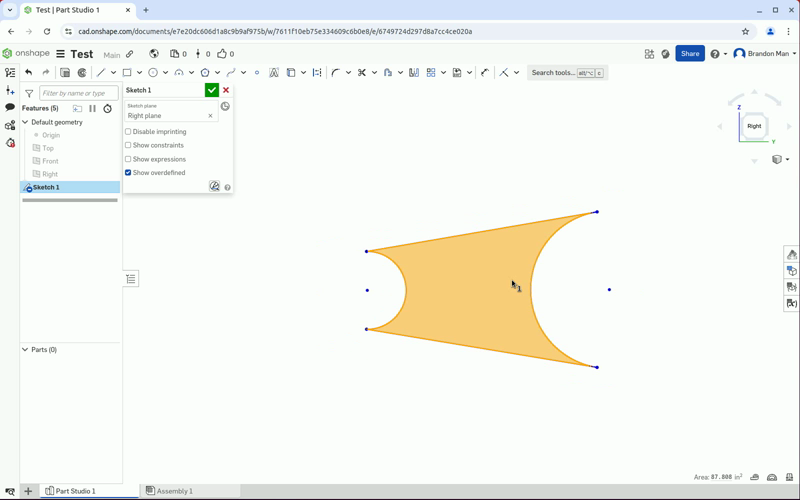
scroll(-6)
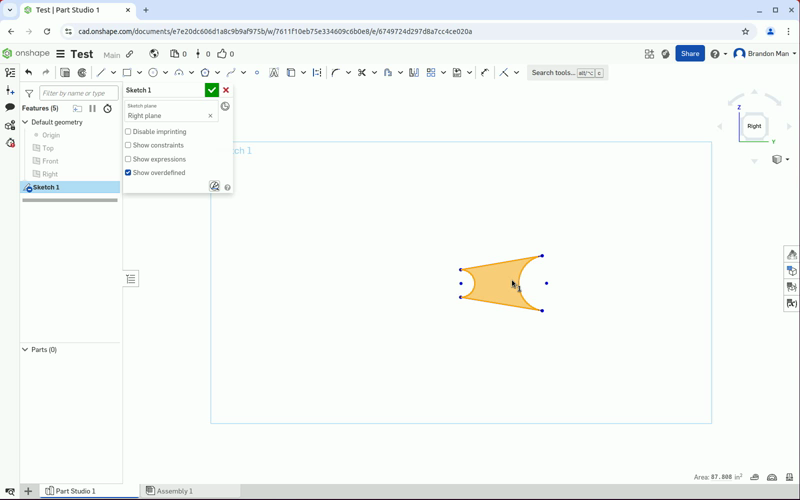
mouse_move(73, 352)
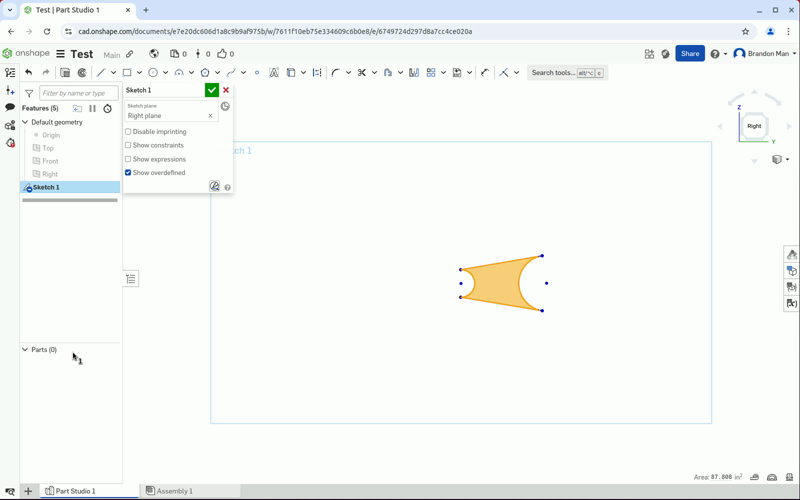
key(shift+y)
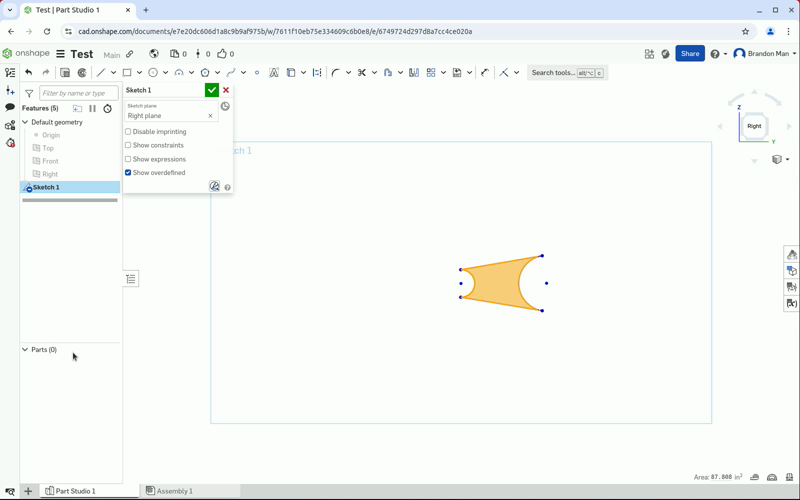
key(shift+e)
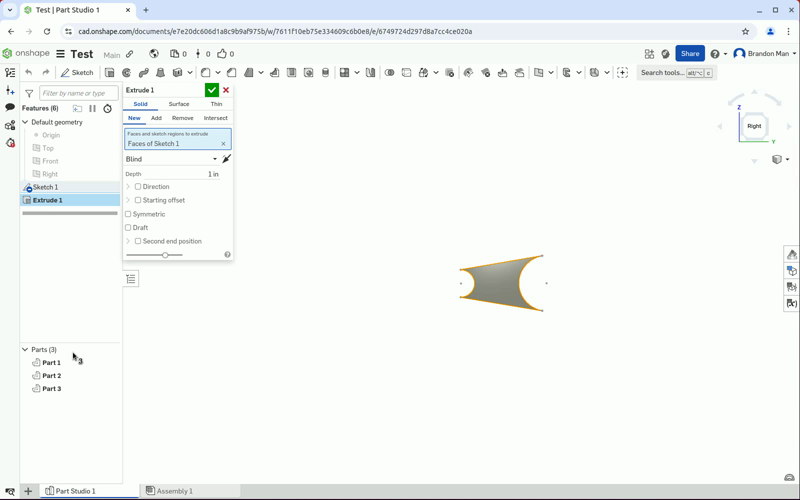
mouse_move(143, 106)
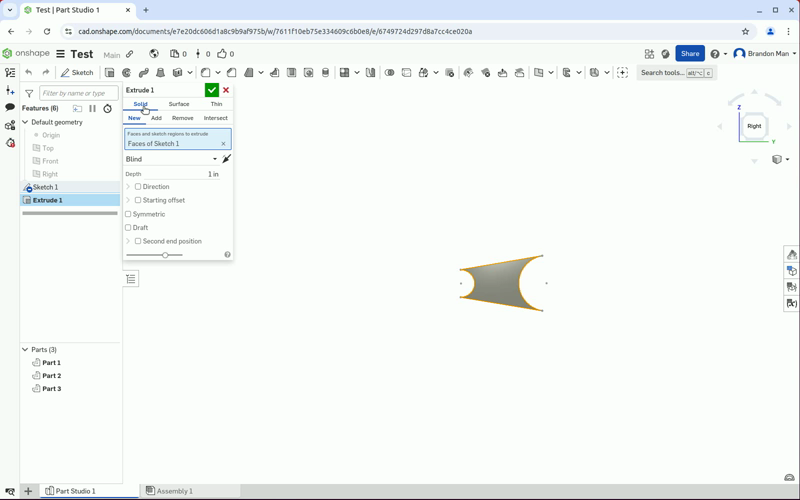
click(143, 106)
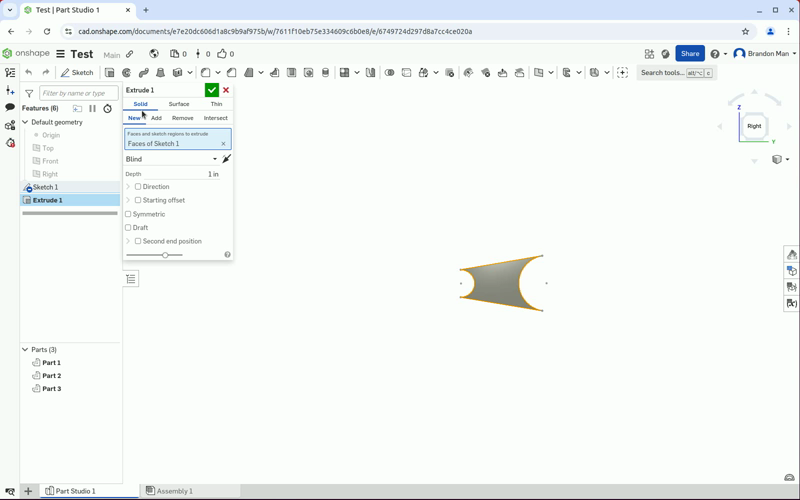
mouse_move(137, 120)
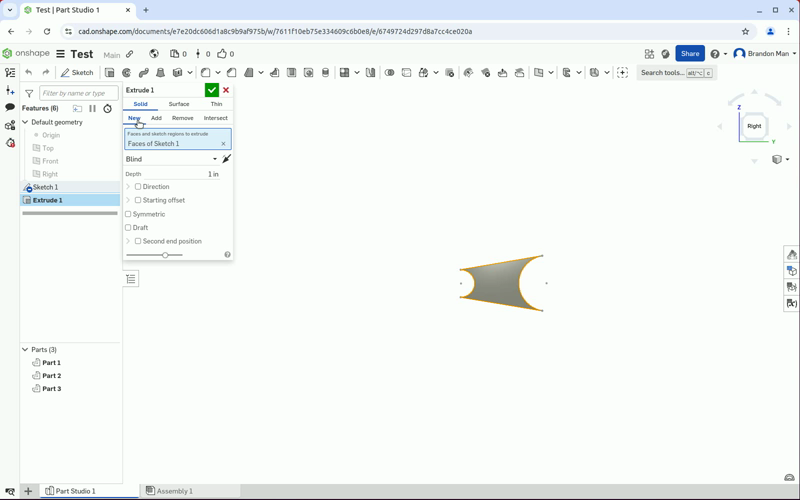
click(137, 120)
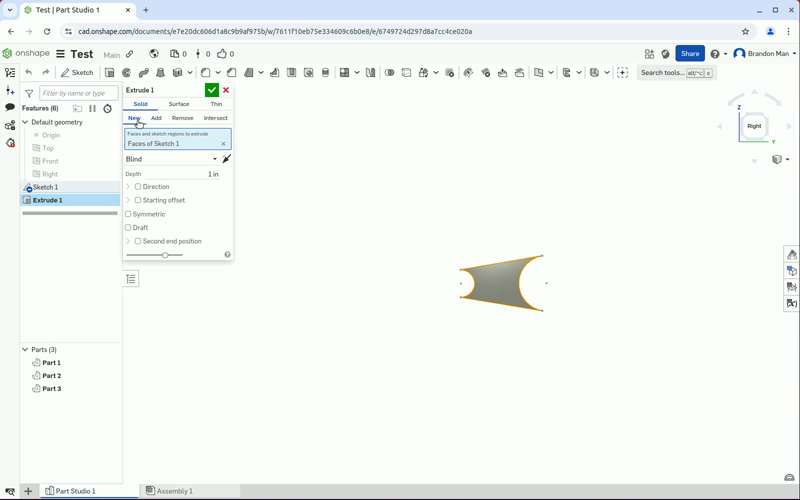
key(tab, 4)
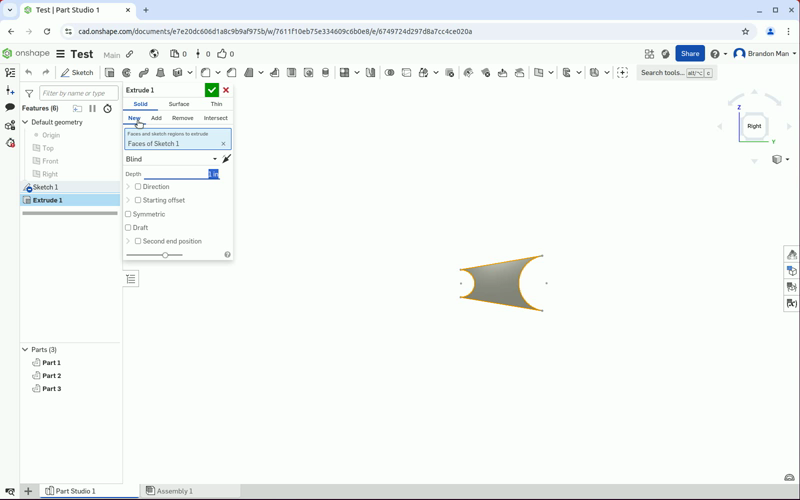
text(2.889)
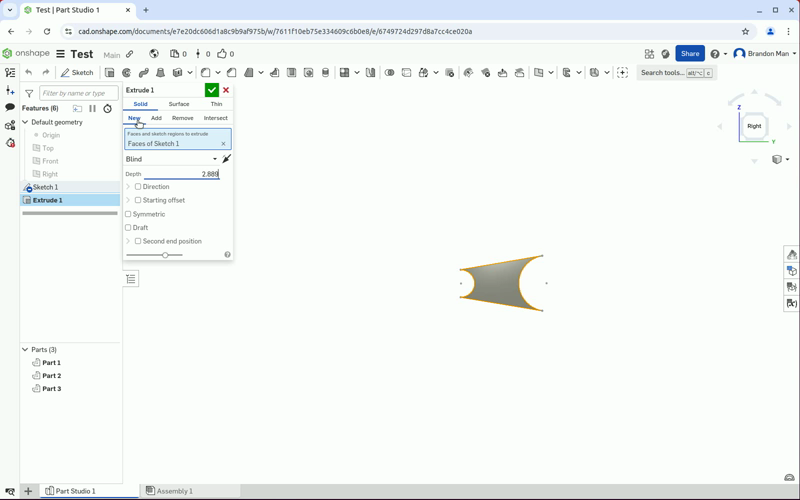
key(enter)
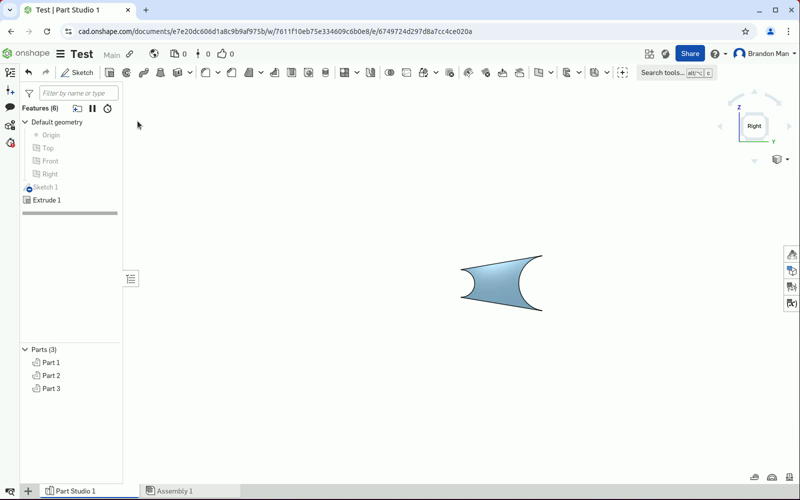
key(shift+h)
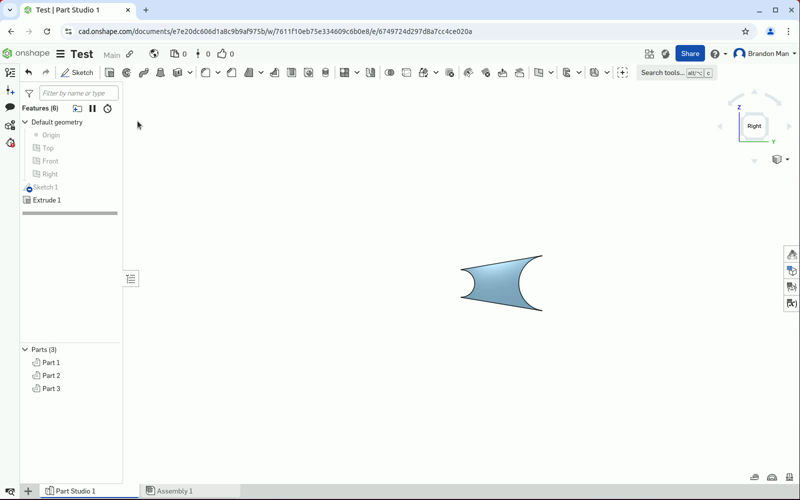
key(shift+h)
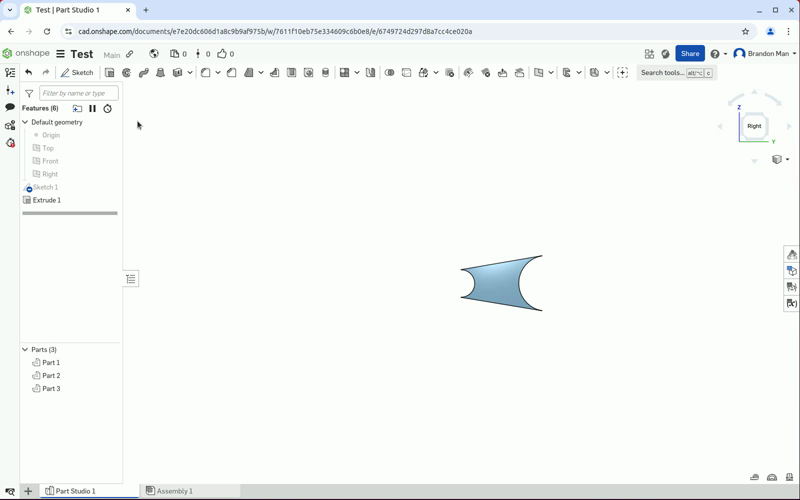
mouse_move(73, 189)
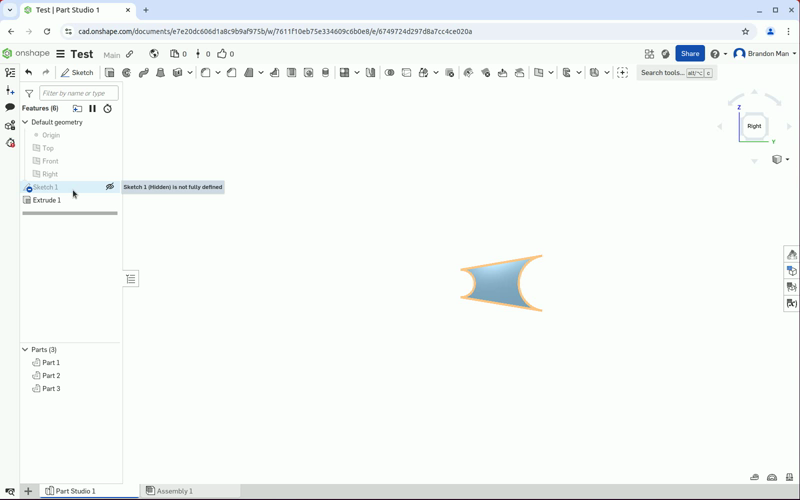
click(73, 189)
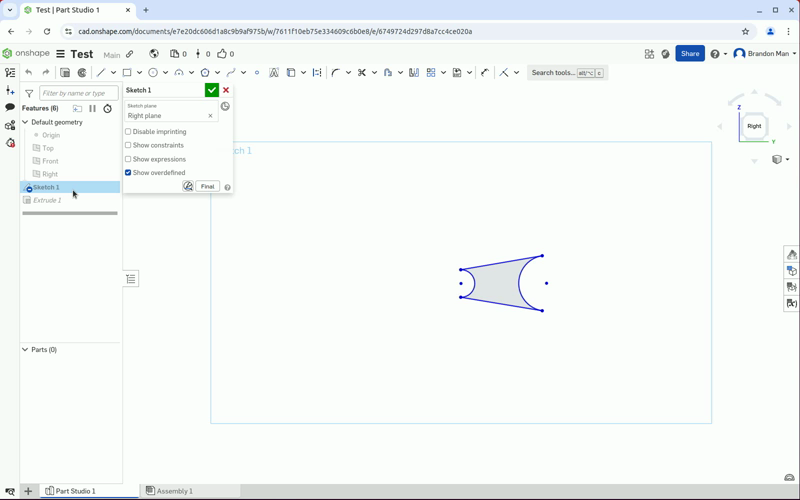
mouse_move(229, 92)
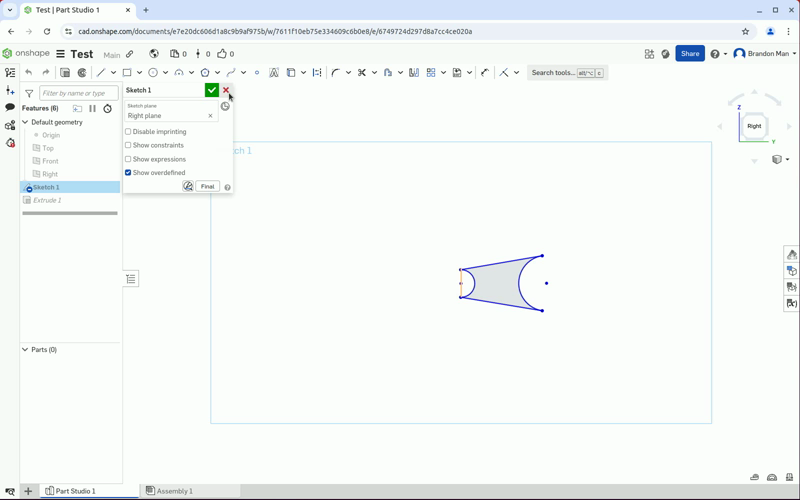
click(229, 92)
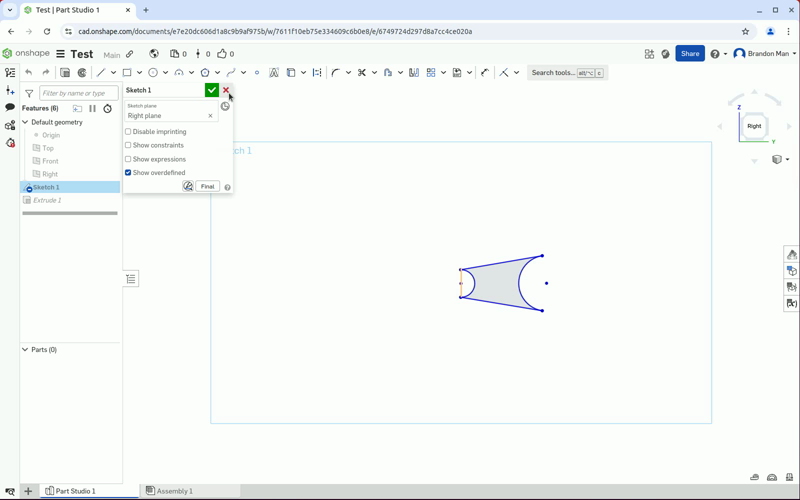
key(shift+s)
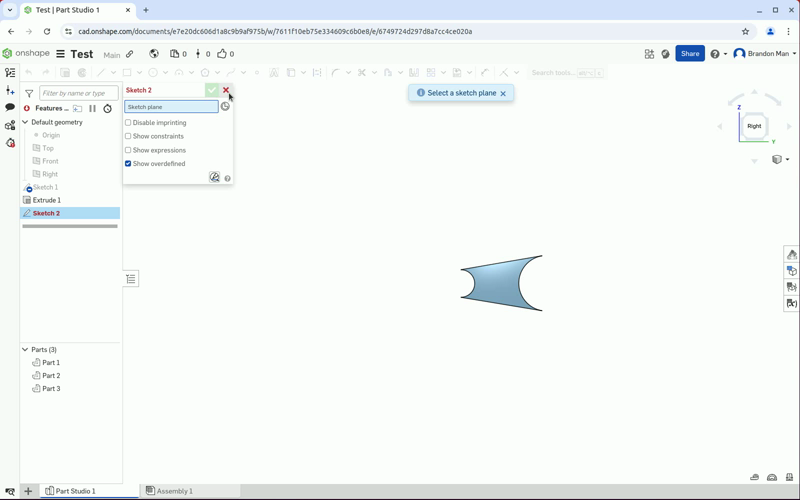
mouse_move(73, 176)
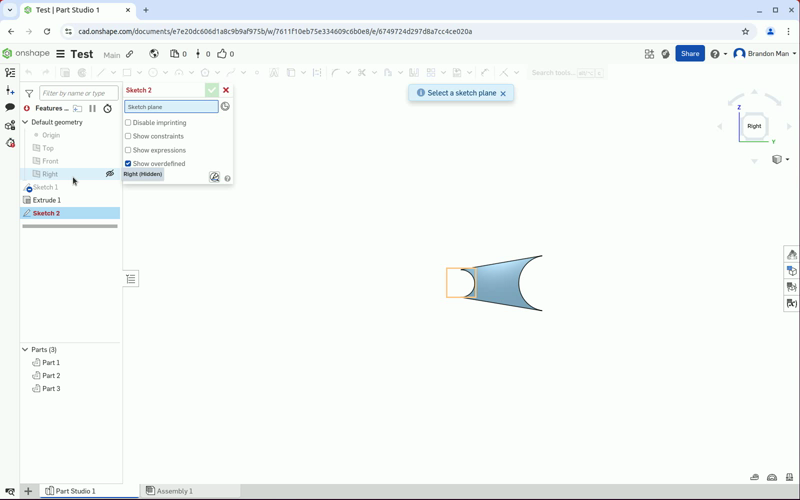
click(73, 176)
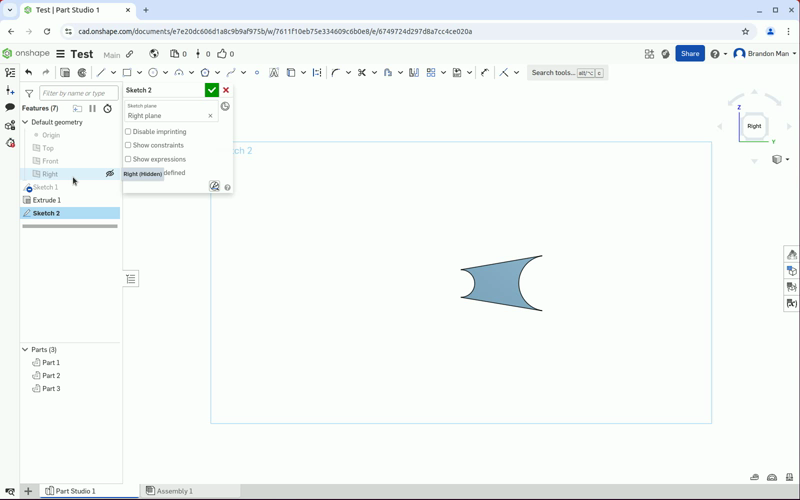
mouse_move(73, 352)
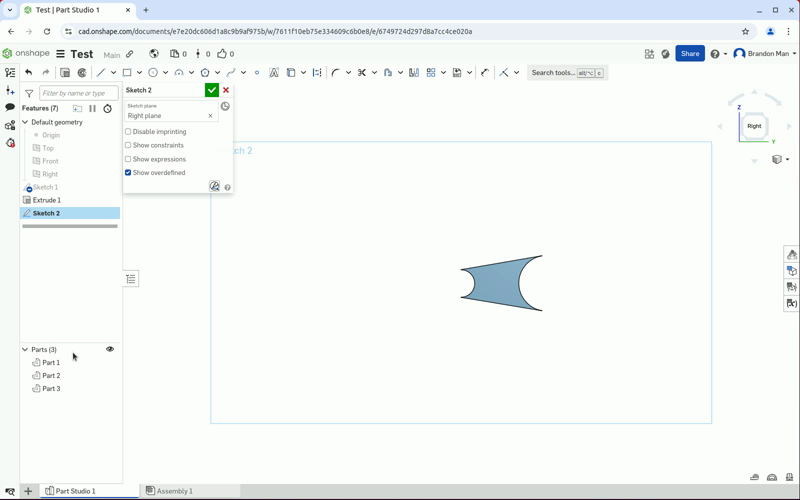
key(y)
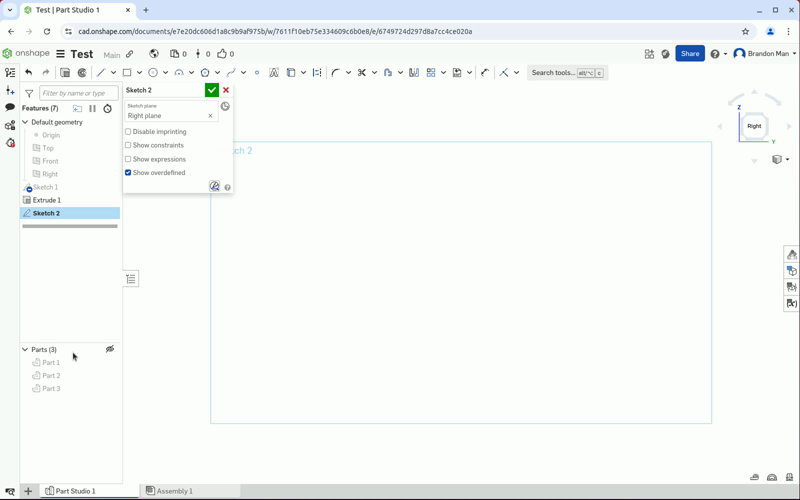
key(c)
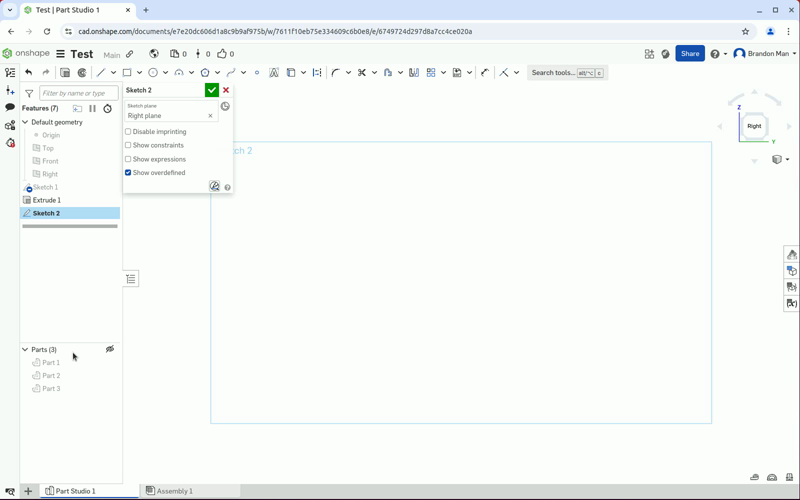
key_down(shift)
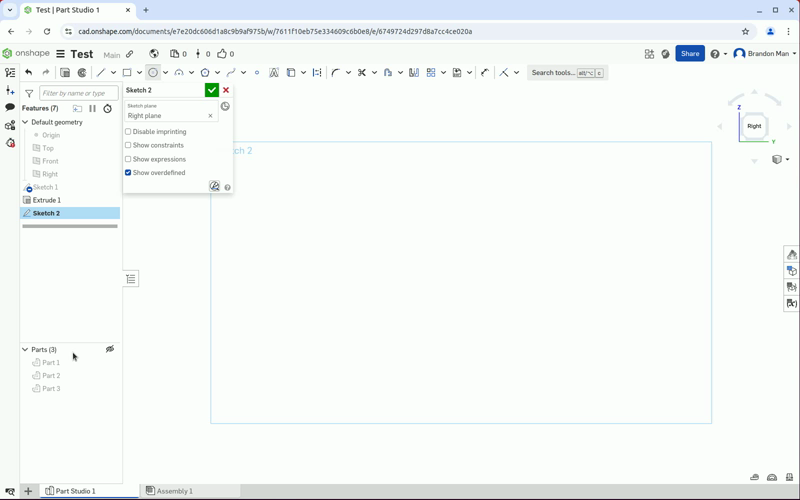
mouse_move(460, 282)
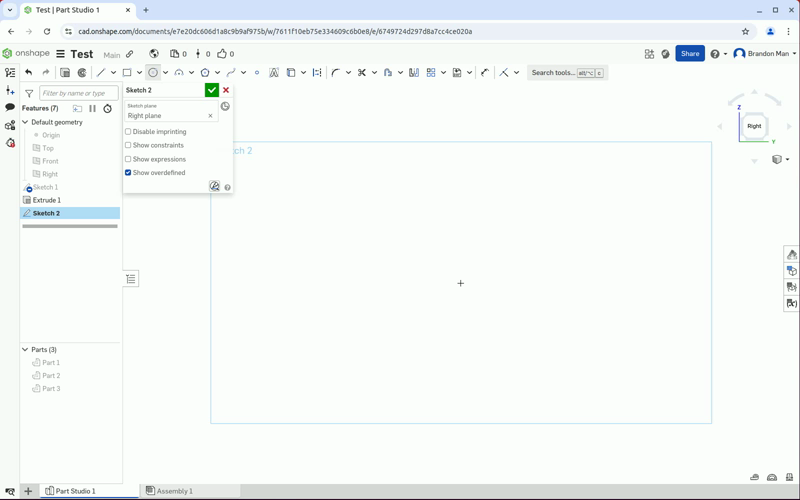
click(460, 282)
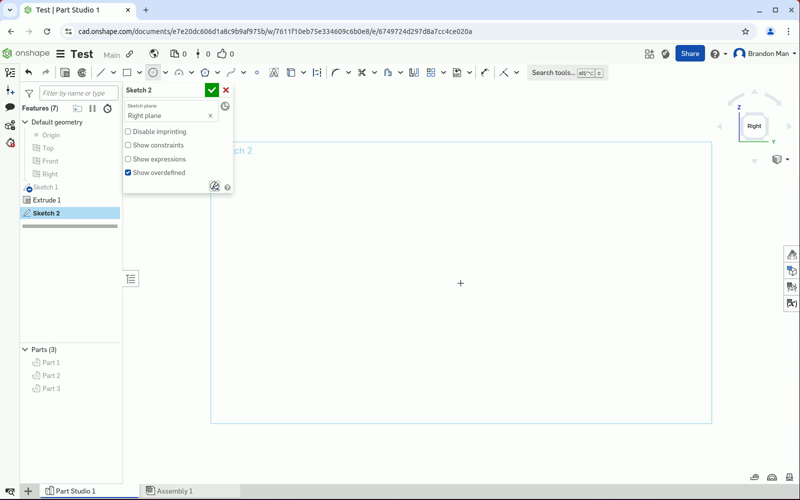
key_up(shift)
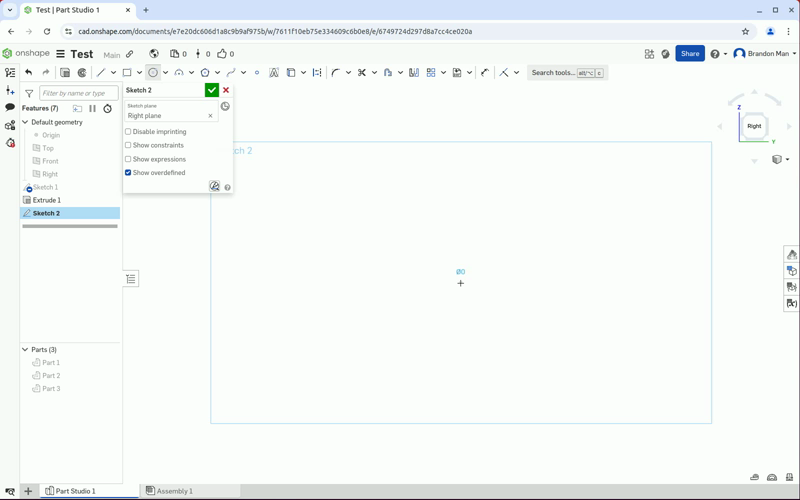
mouse_move(474, 282)
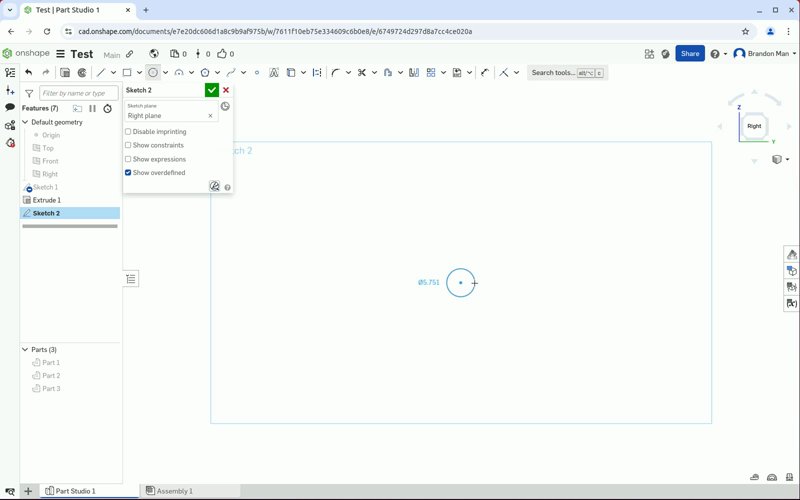
click(474, 282)
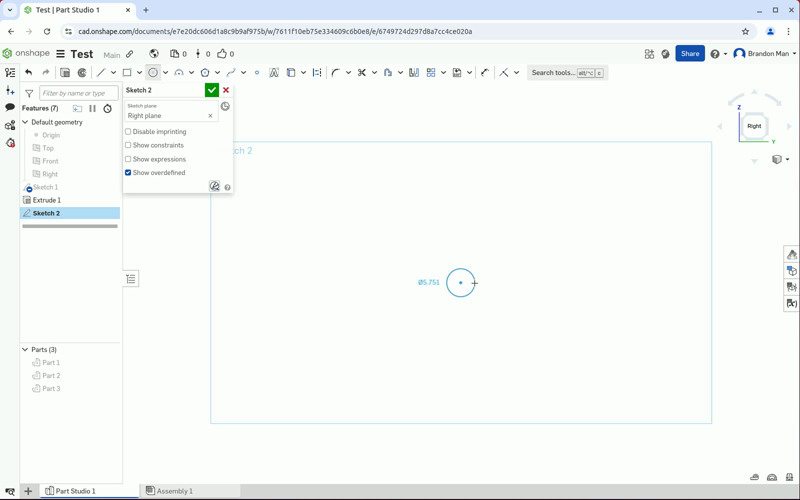
key(esc)
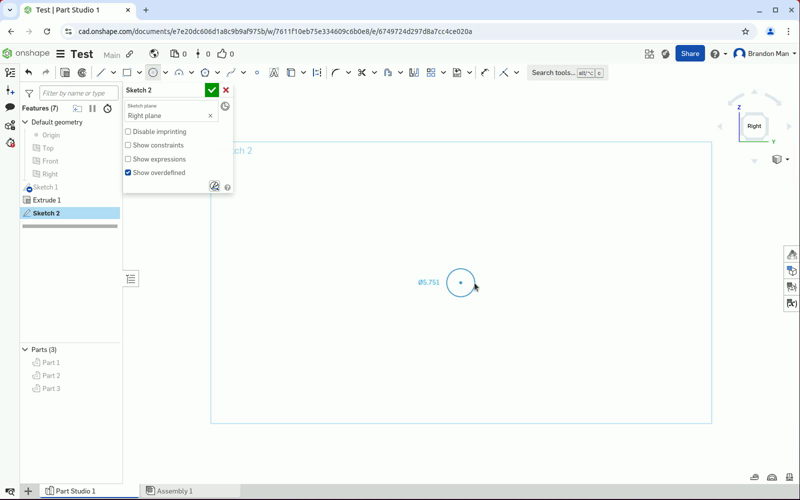
key(c)
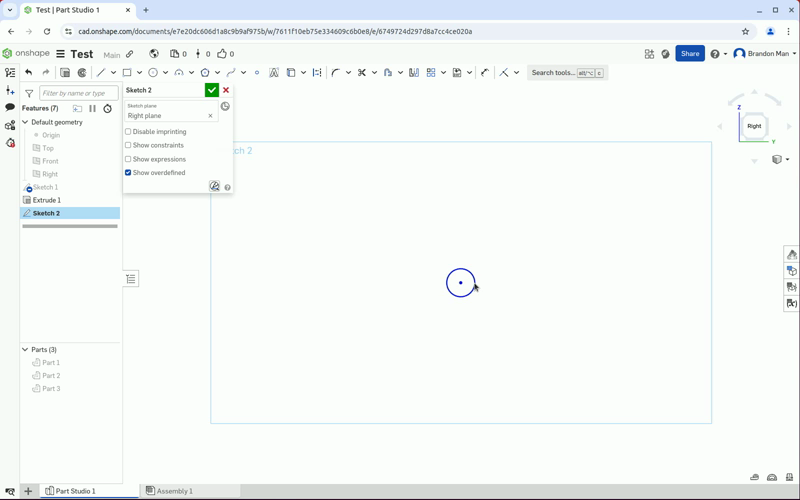
key_down(shift)
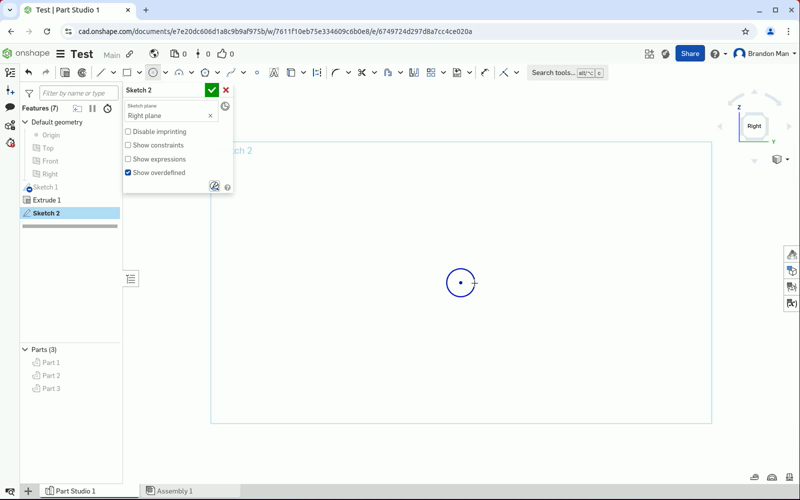
mouse_move(460, 282)
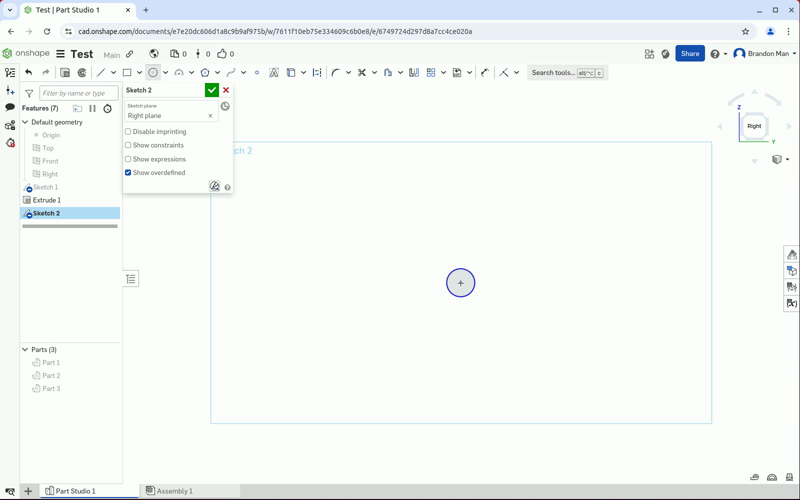
click(460, 282)
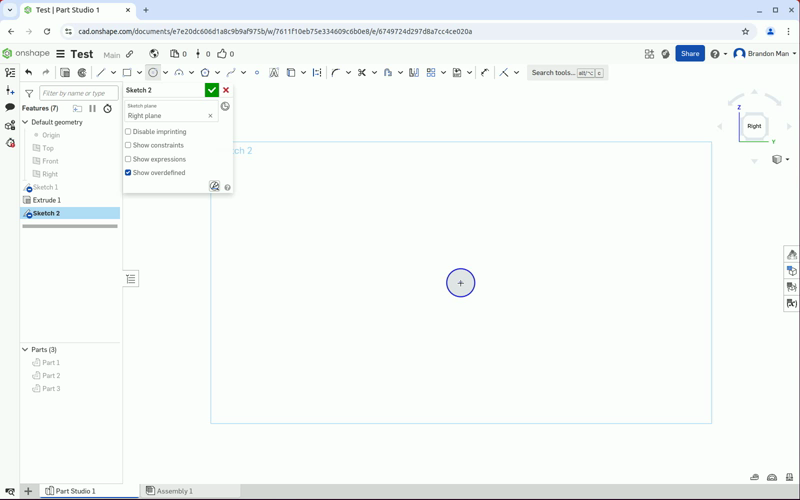
key_up(shift)
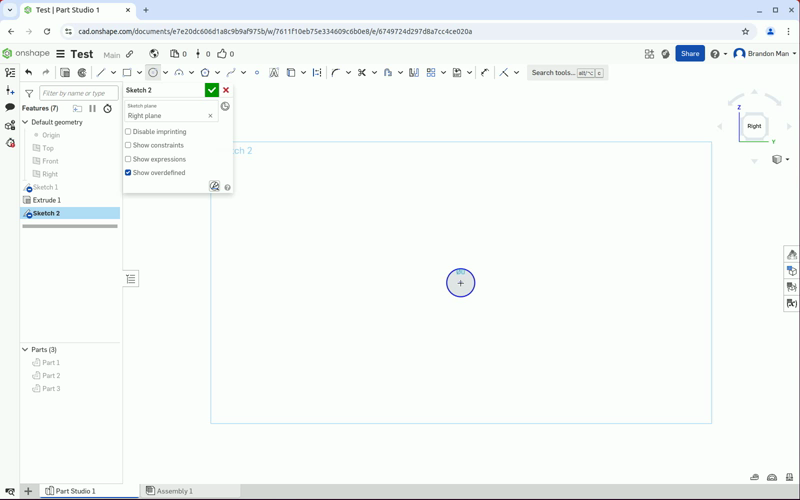
mouse_move(467, 282)
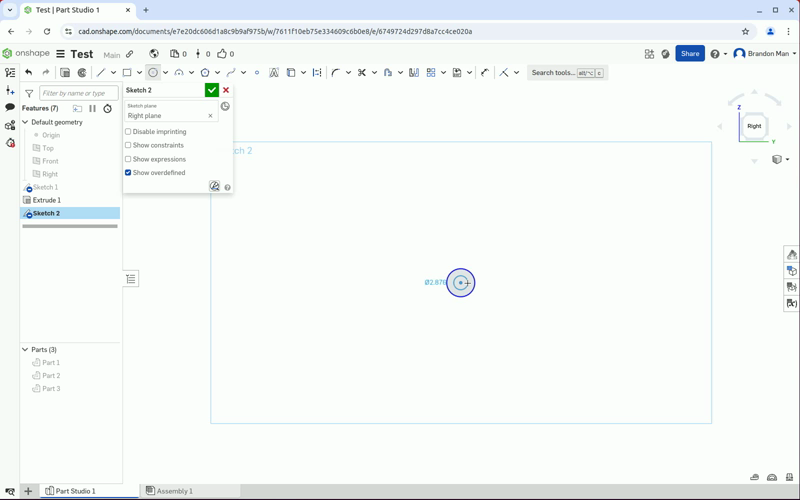
click(467, 282)
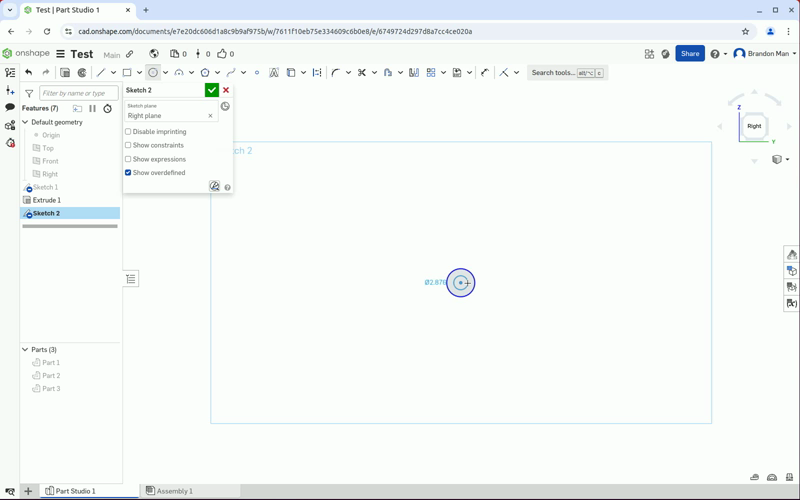
key(esc)
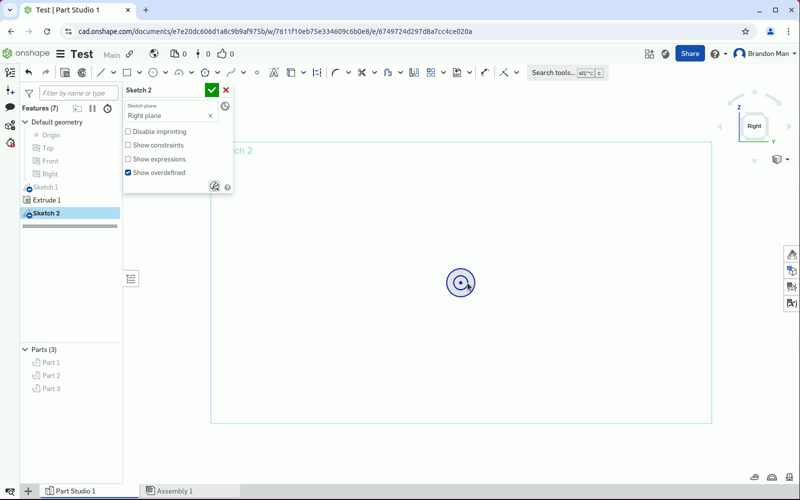
mouse_move(456, 295)
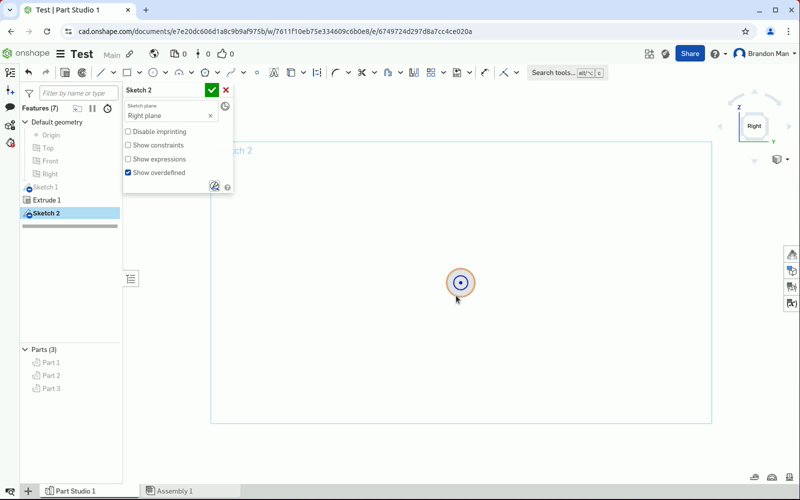
scroll(6)
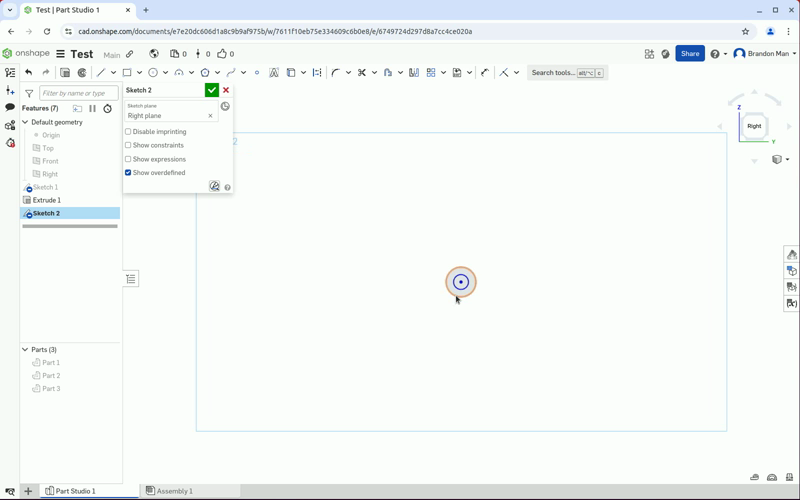
scroll(6)
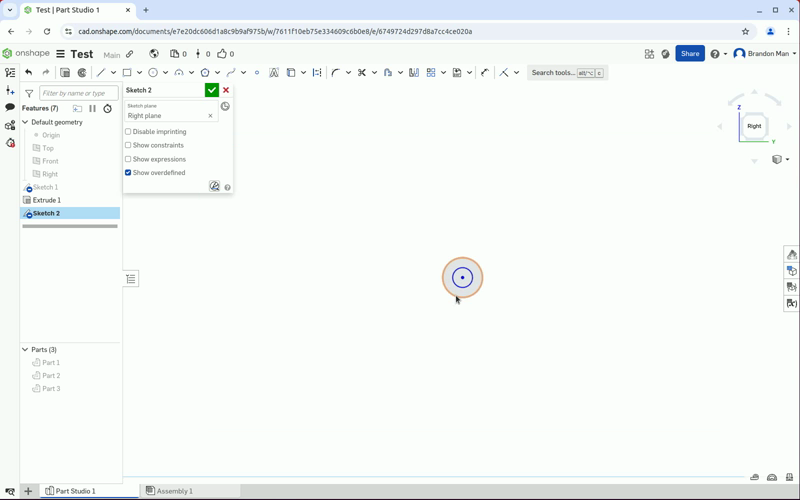
scroll(6)
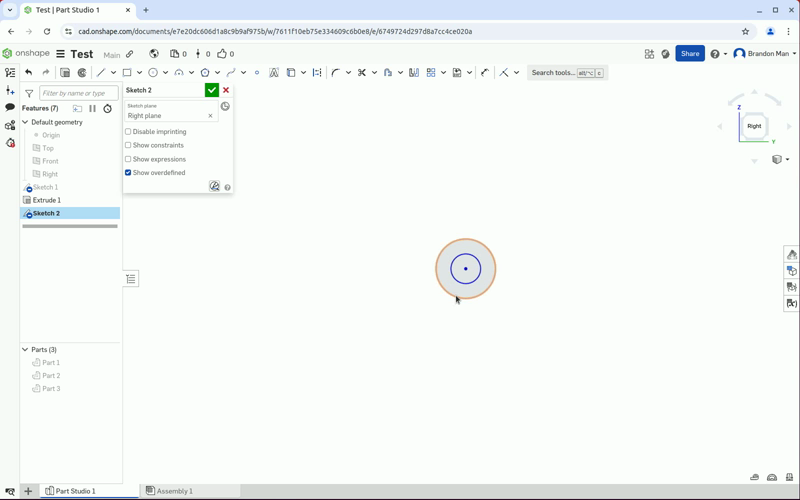
scroll(6)
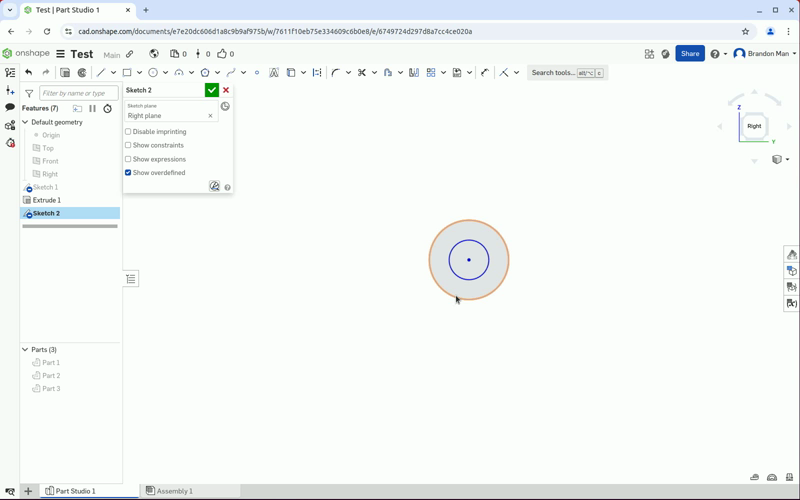
scroll(6)
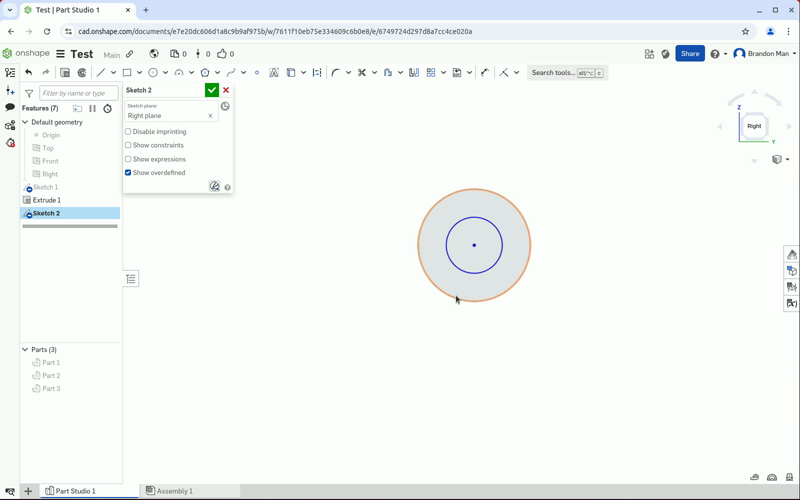
scroll(6)
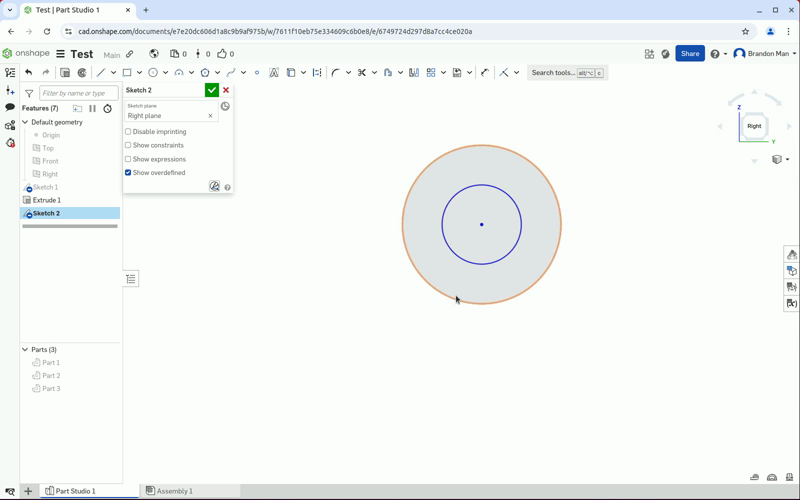
scroll(6)
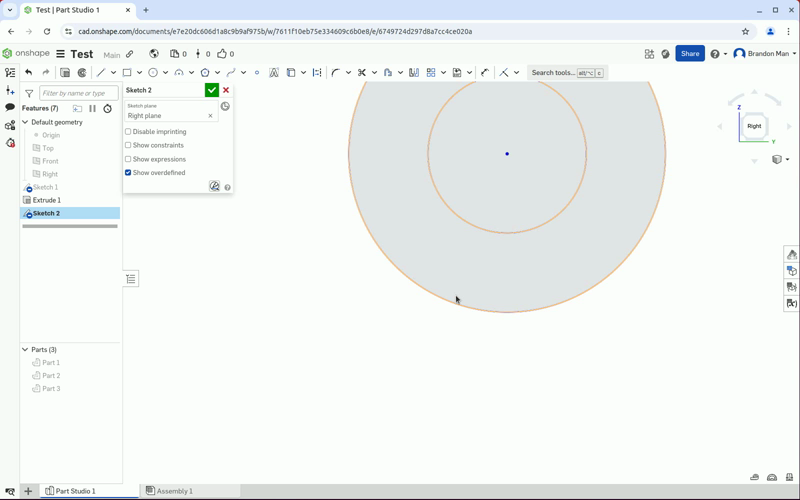
click(456, 295)
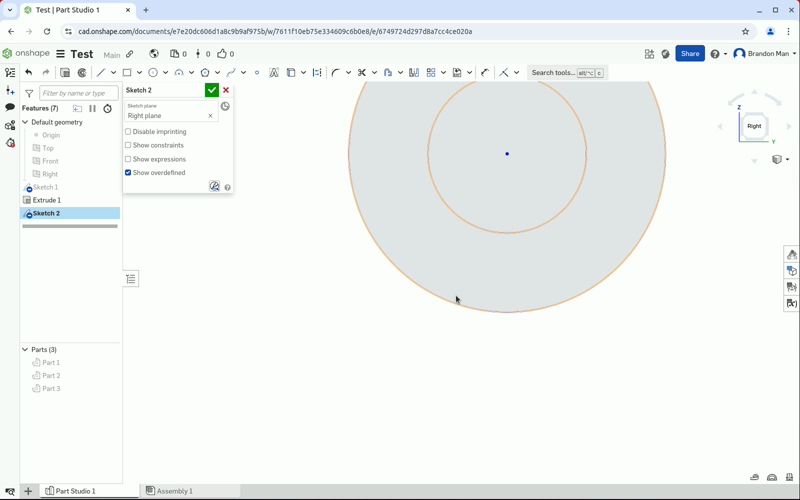
scroll(-6)
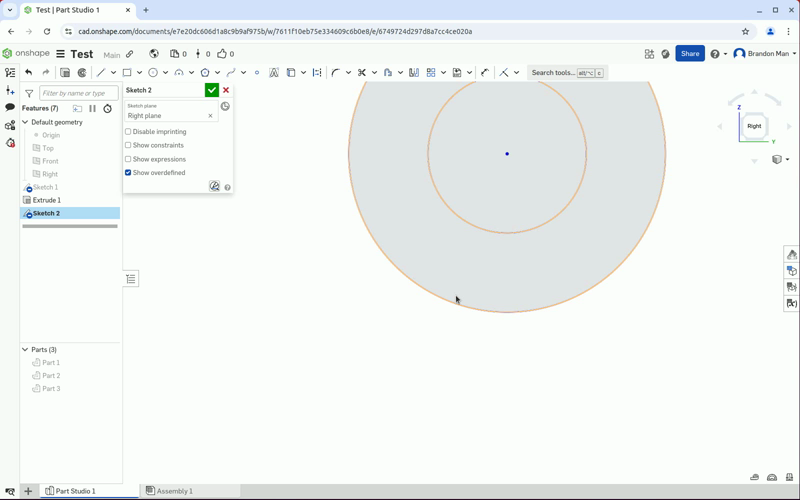
scroll(-6)
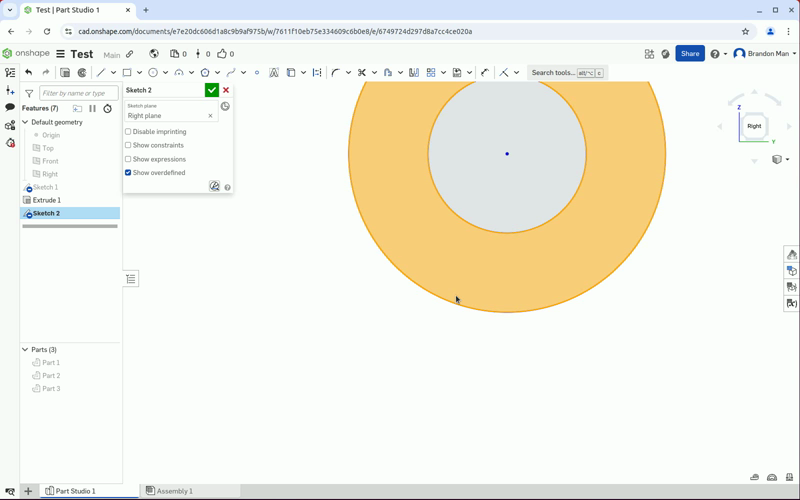
scroll(-6)
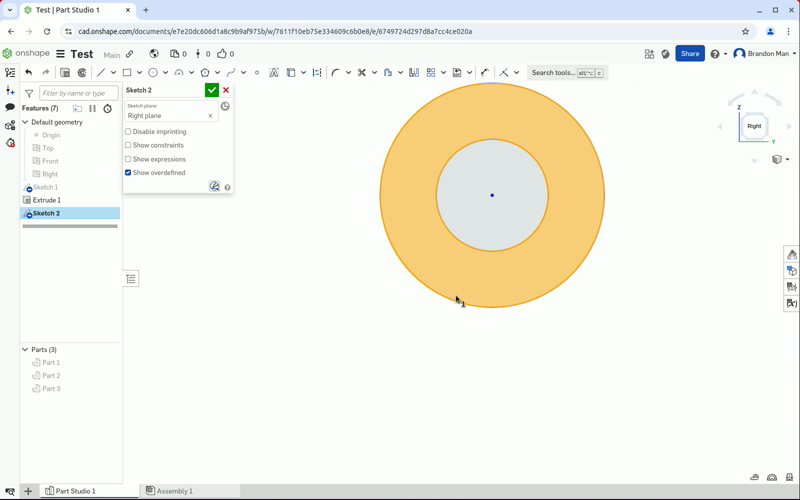
scroll(-6)
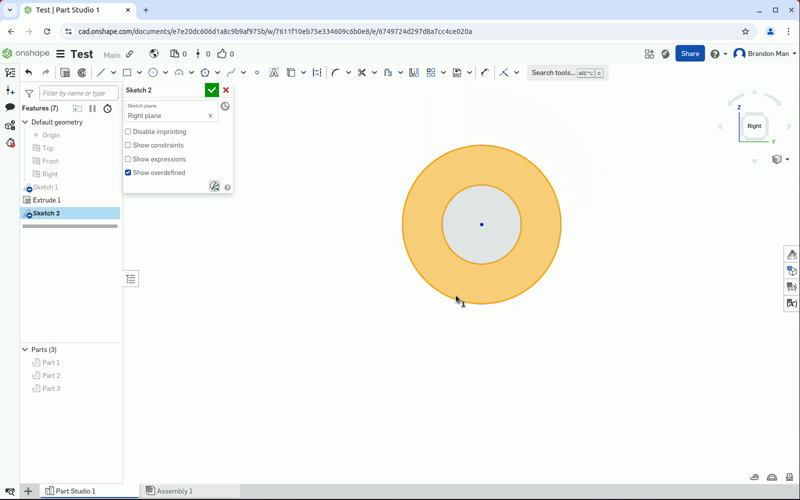
scroll(-6)
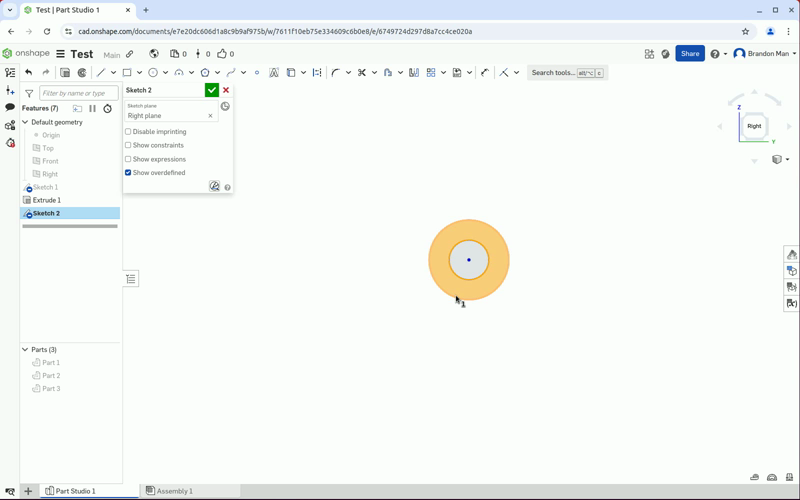
scroll(-6)
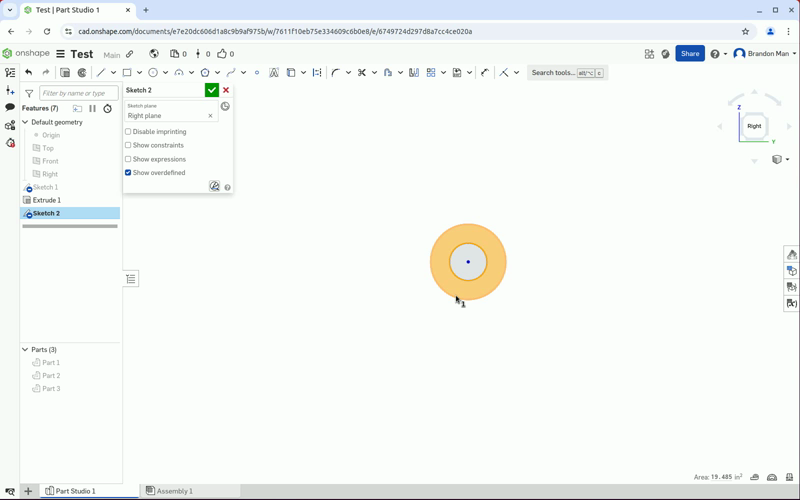
scroll(-6)
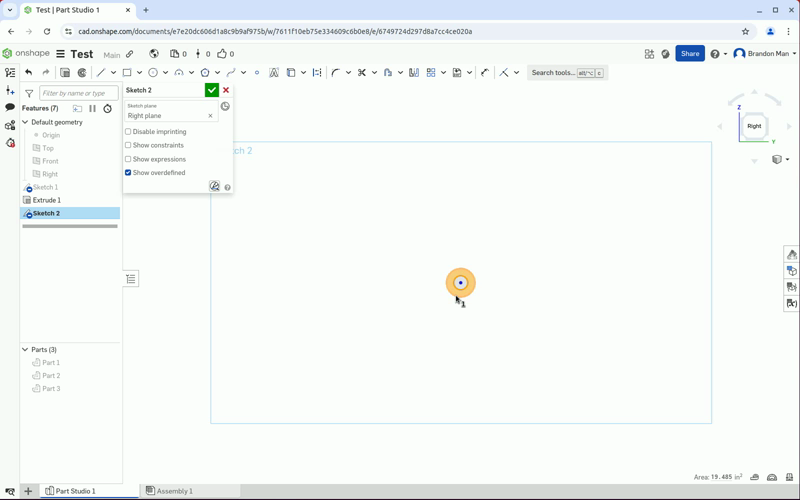
mouse_move(73, 352)
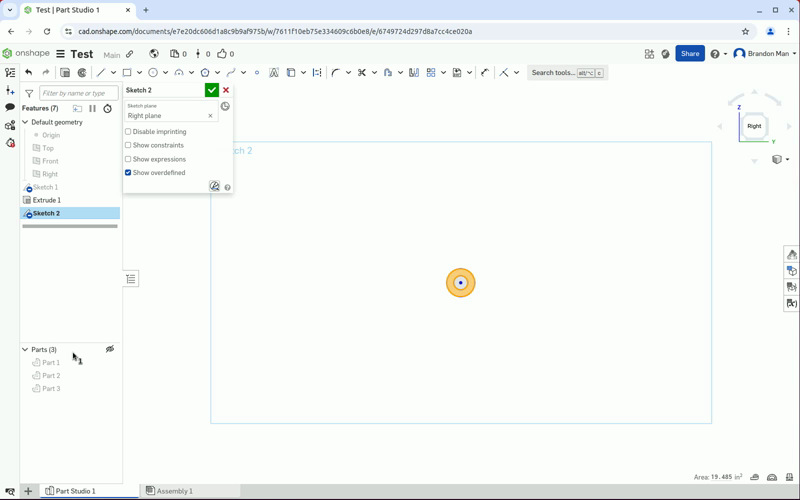
key(shift+y)
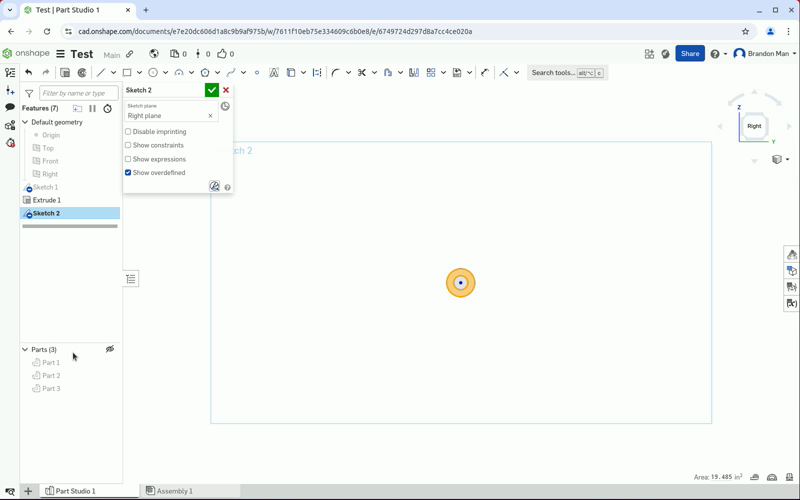
key(shift+e)
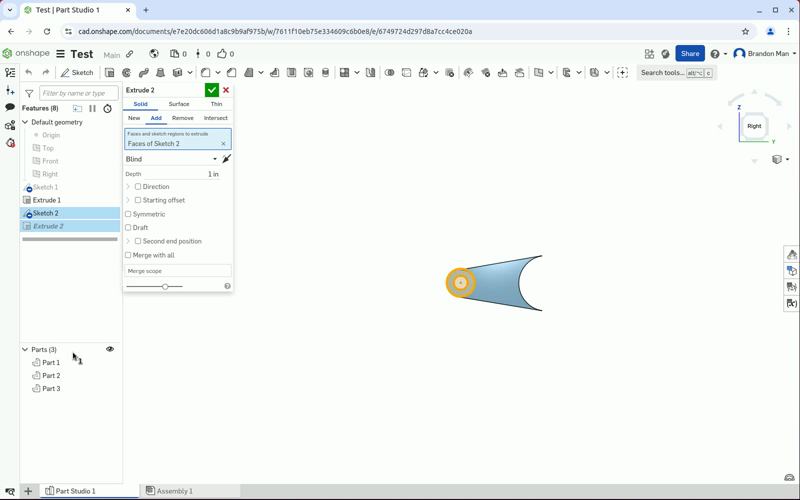
mouse_move(143, 106)
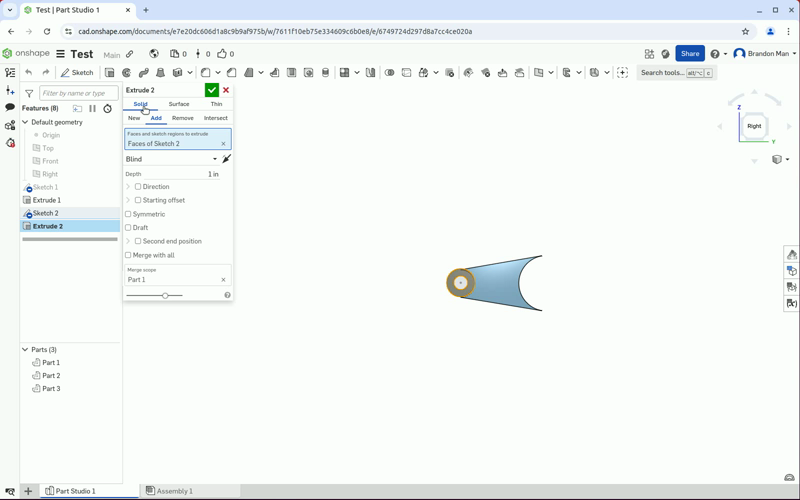
click(143, 106)
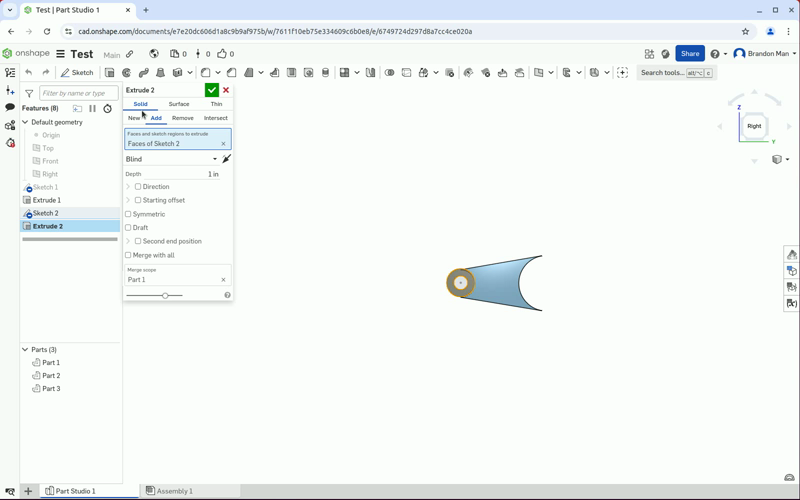
mouse_move(137, 120)
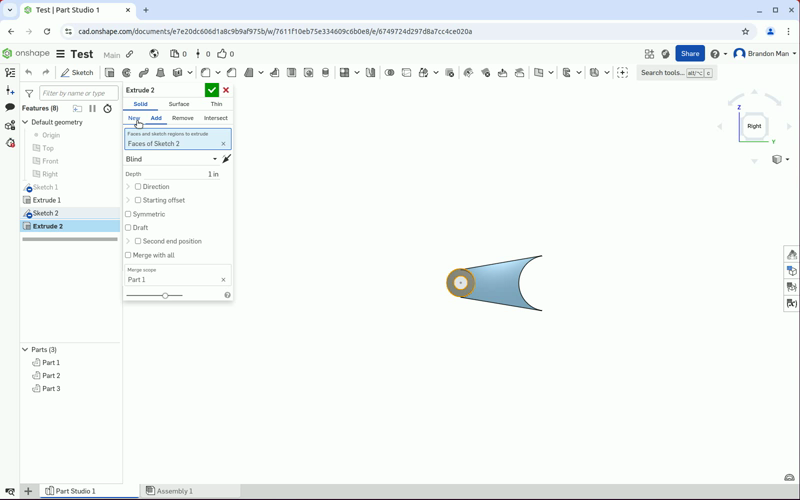
click(137, 120)
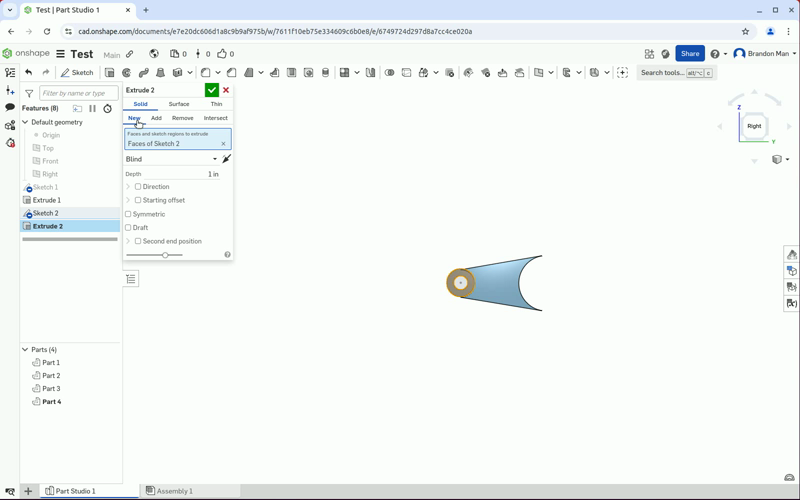
key(tab, 4)
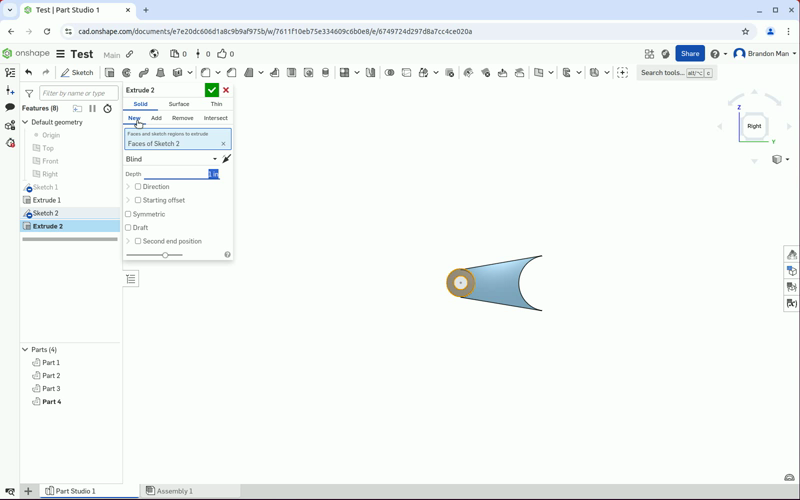
text(2.889)
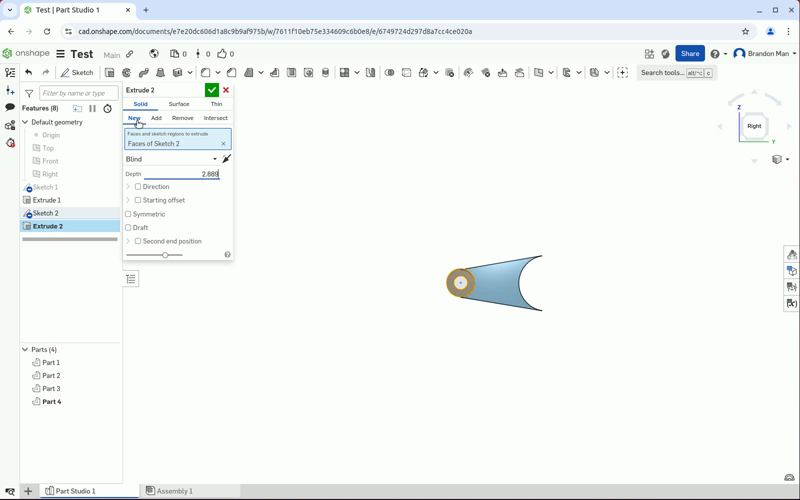
key(enter)
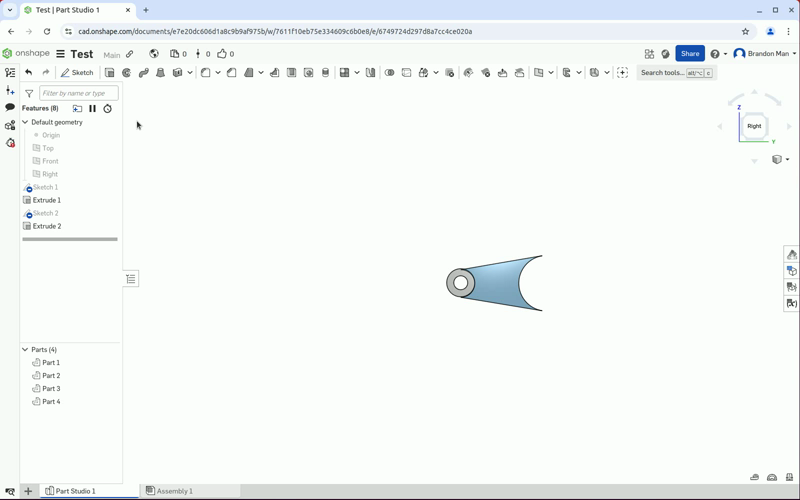
key(shift+h)
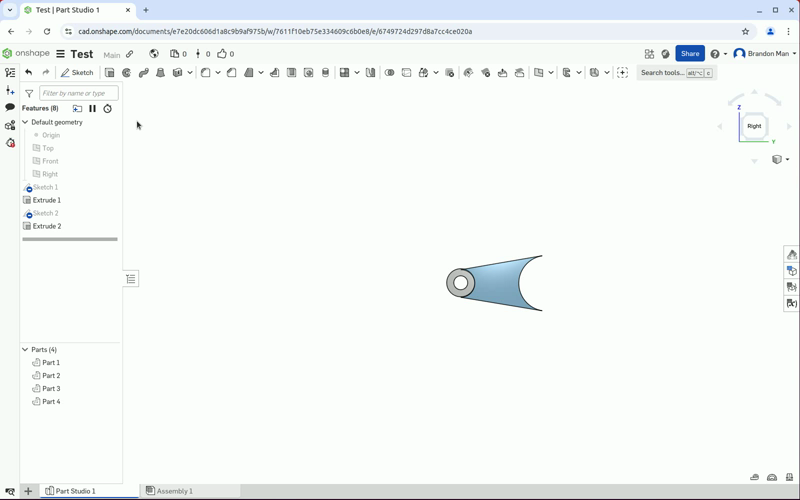
key(shift+h)
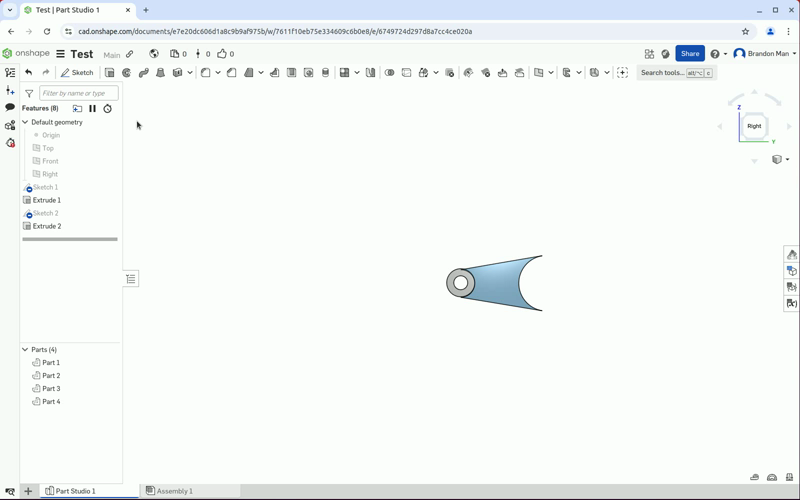
mouse_move(73, 189)
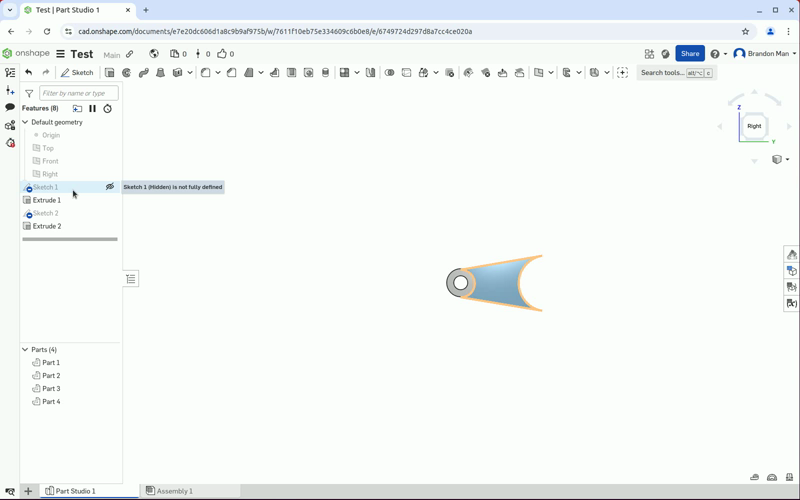
click(73, 189)
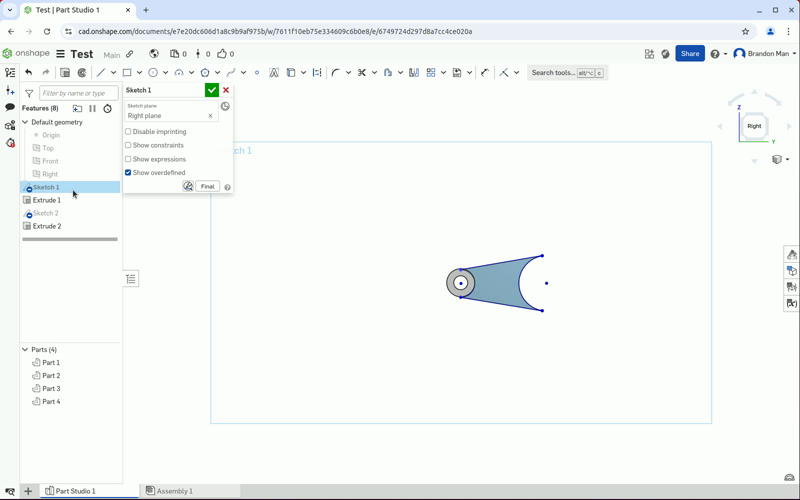
mouse_move(229, 92)
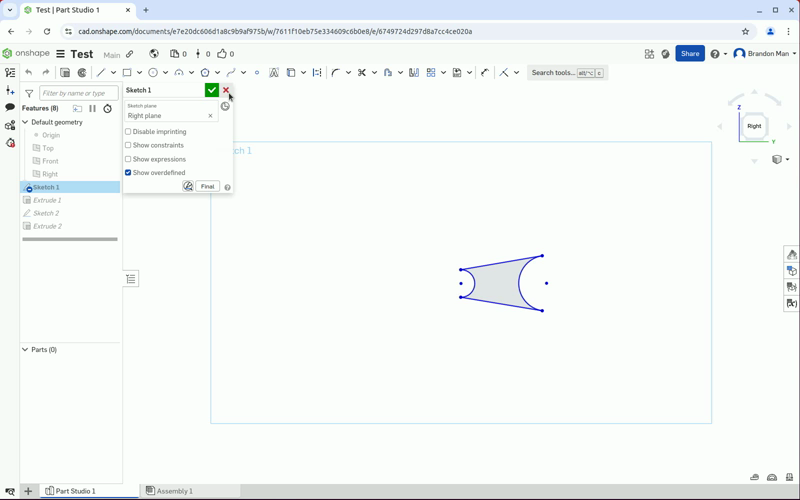
click(229, 92)
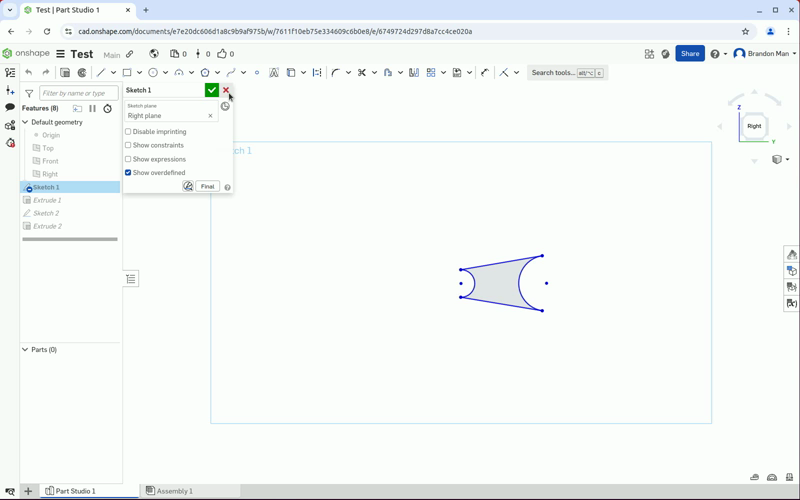
key(shift+s)
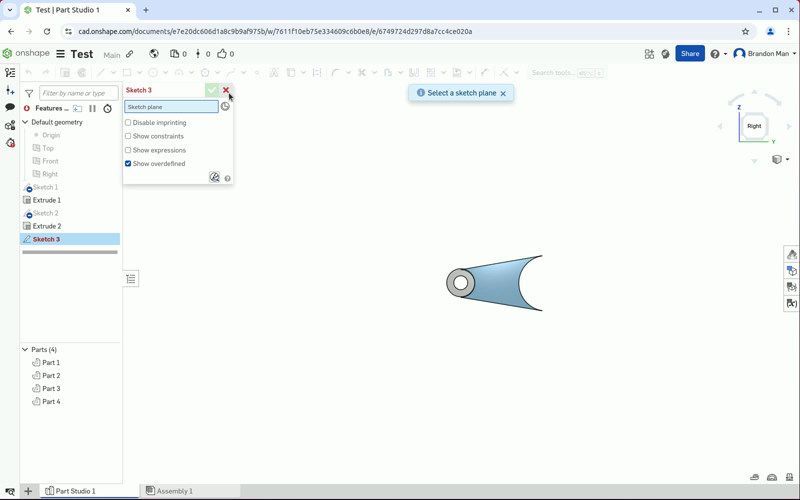
mouse_move(73, 176)
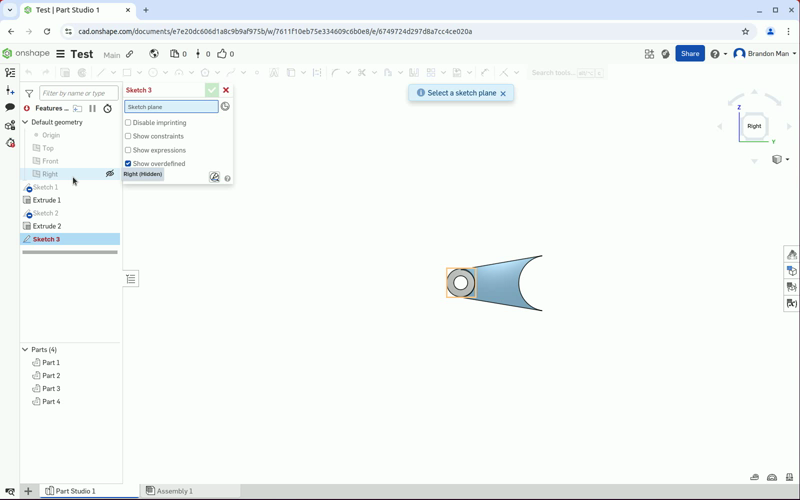
click(73, 176)
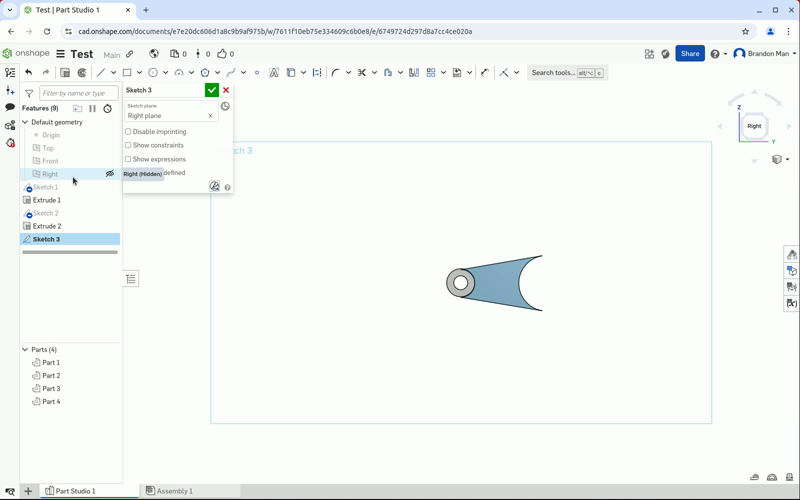
mouse_move(73, 352)
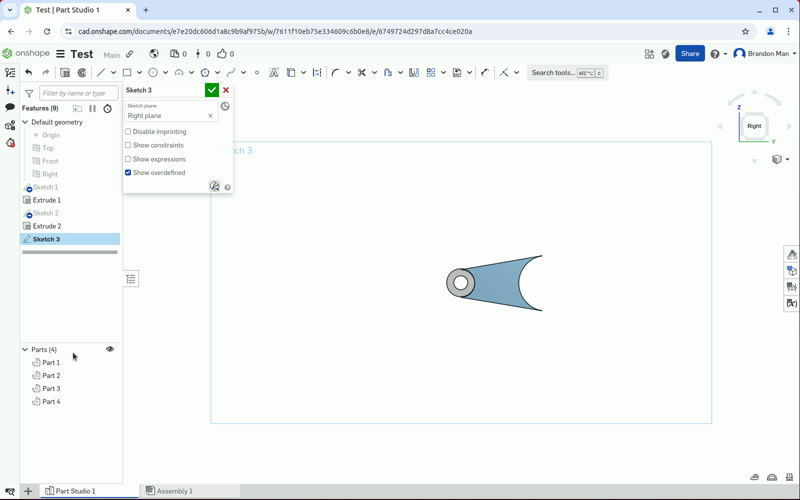
key(y)
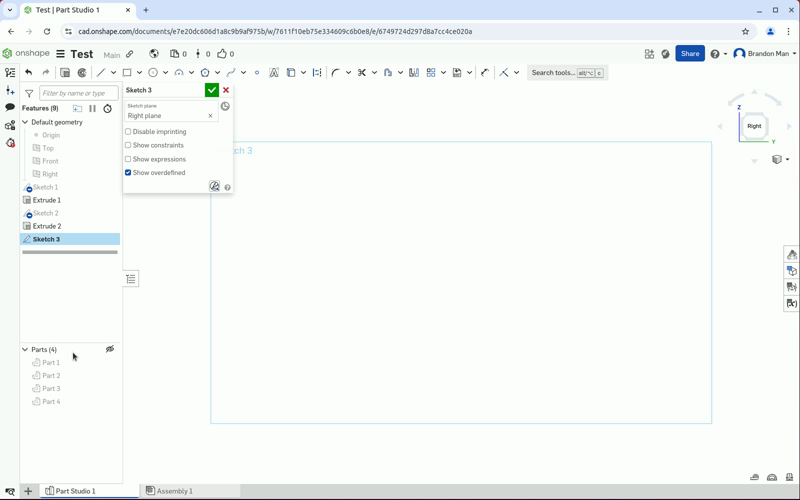
key(c)
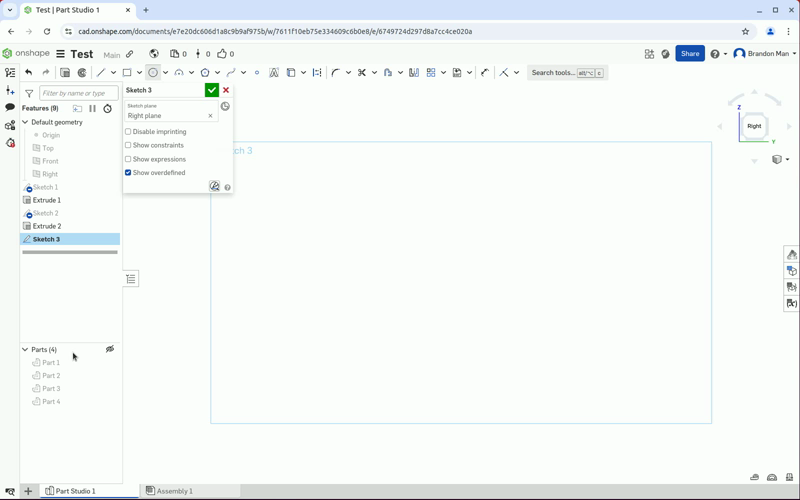
key_down(shift)
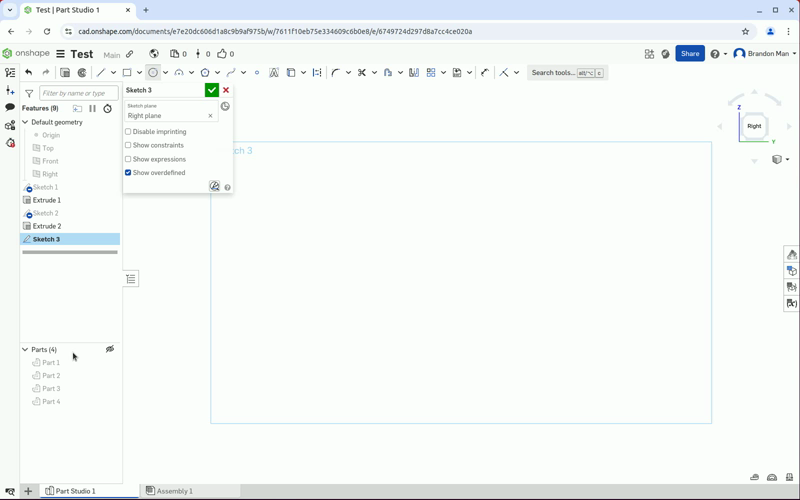
mouse_move(546, 282)
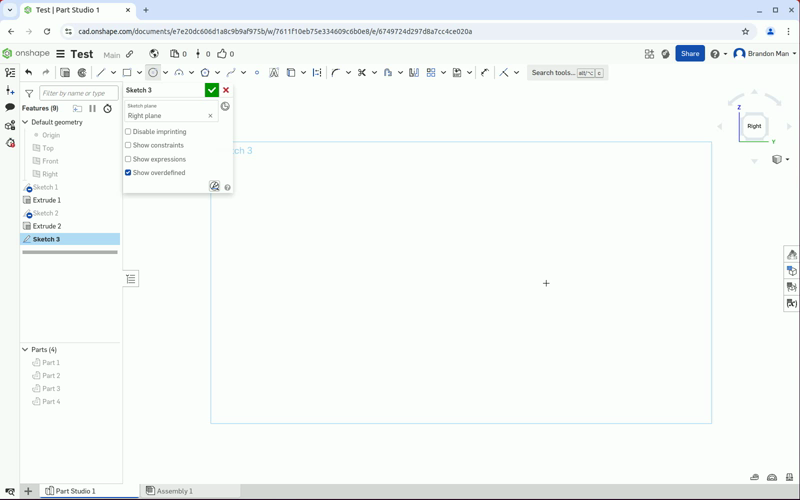
click(546, 282)
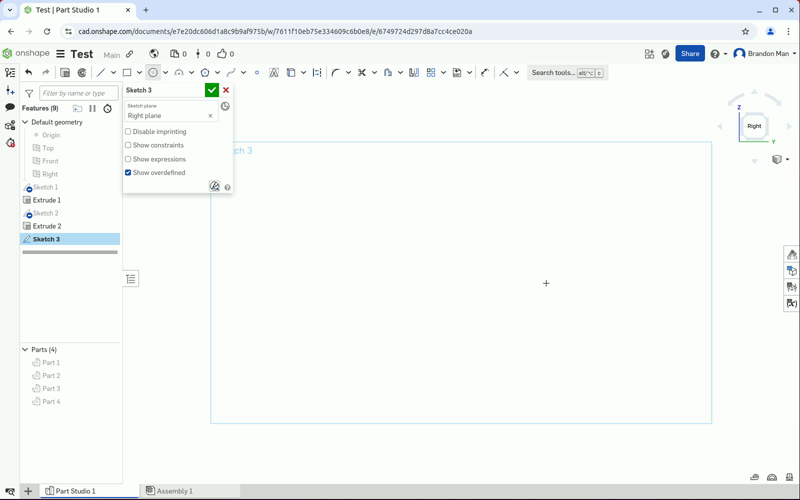
key_up(shift)
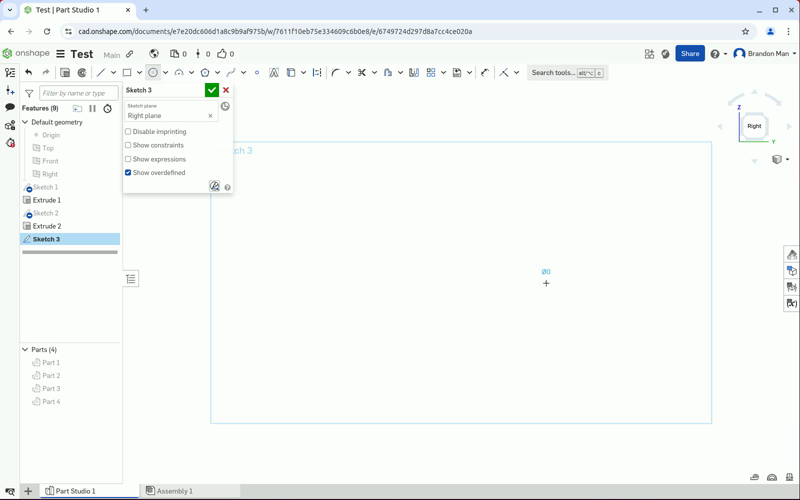
mouse_move(574, 282)
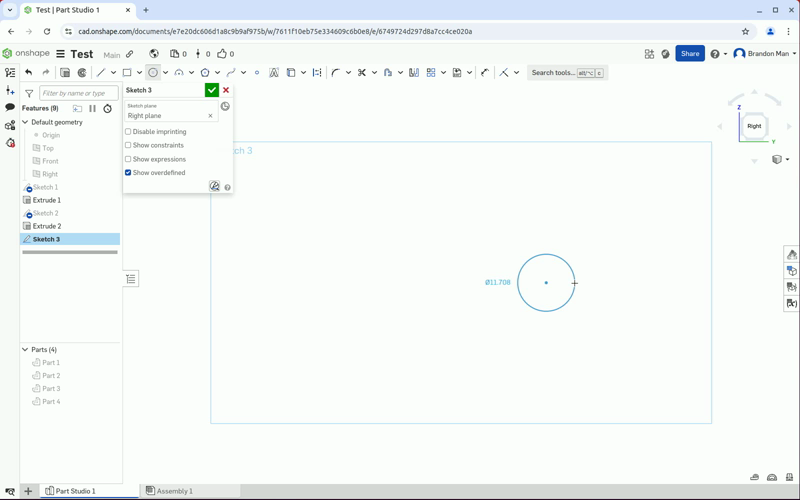
click(574, 282)
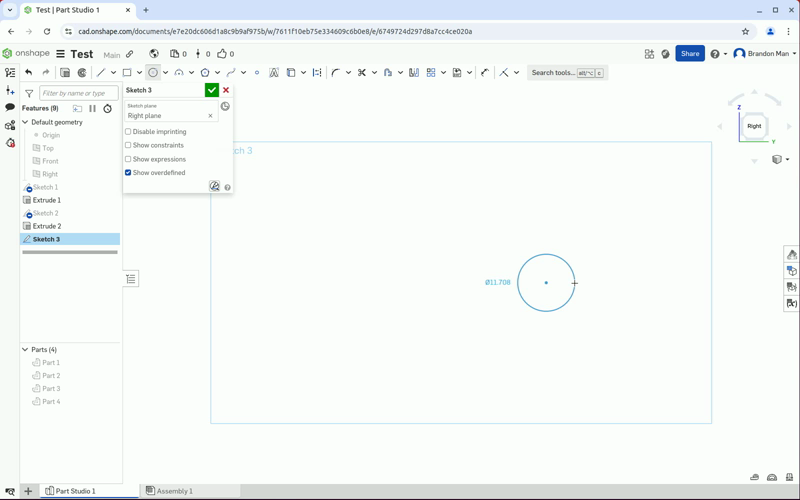
key(esc)
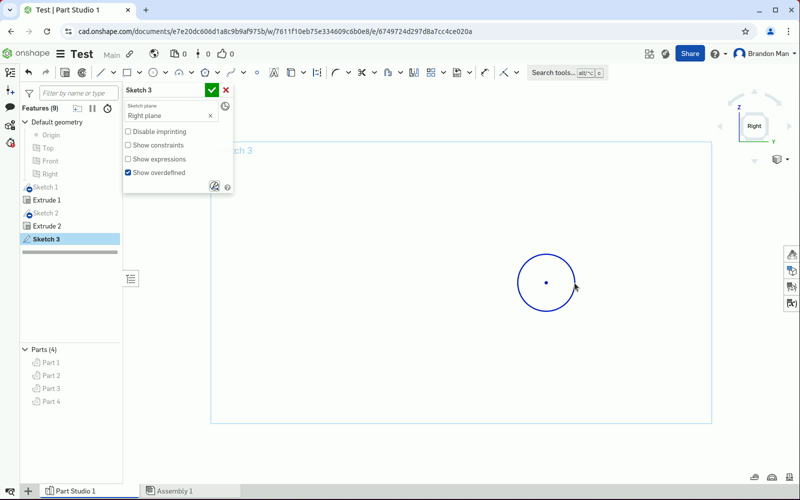
key(c)
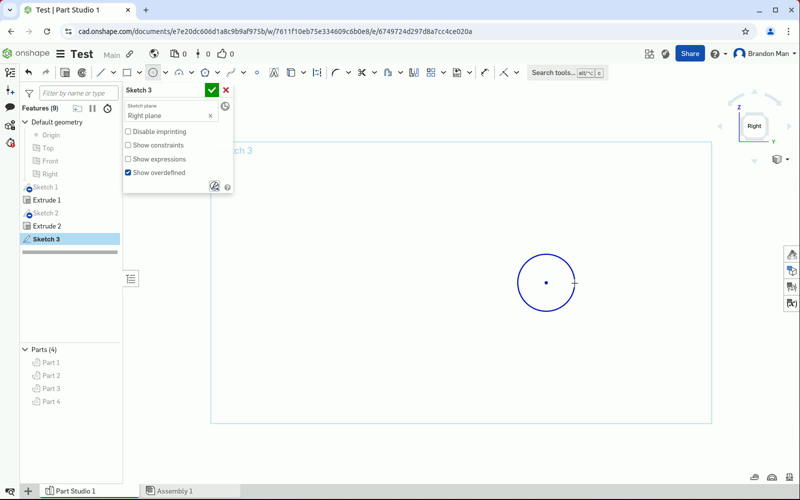
key_down(shift)
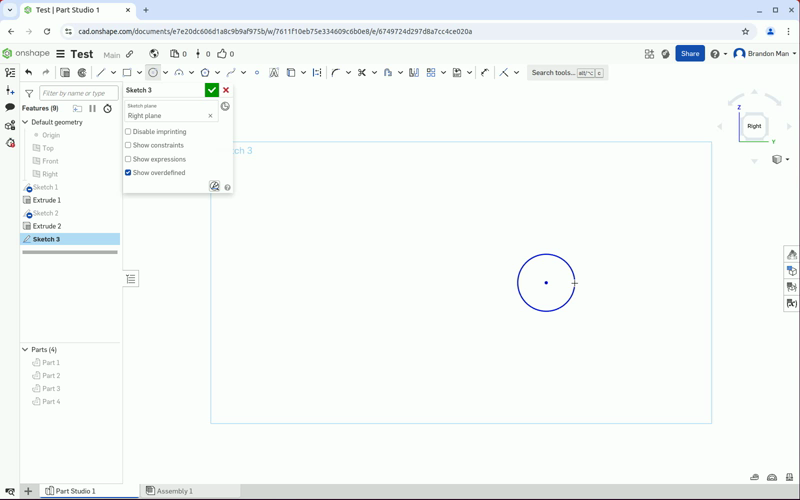
mouse_move(546, 282)
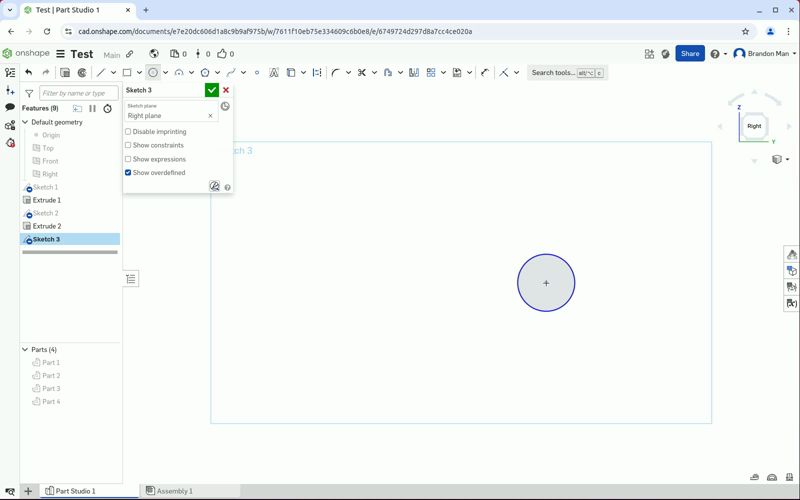
click(546, 282)
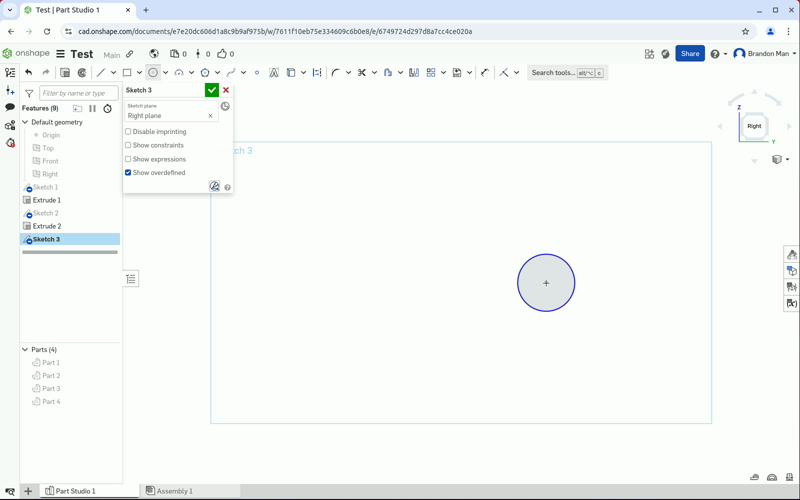
key_up(shift)
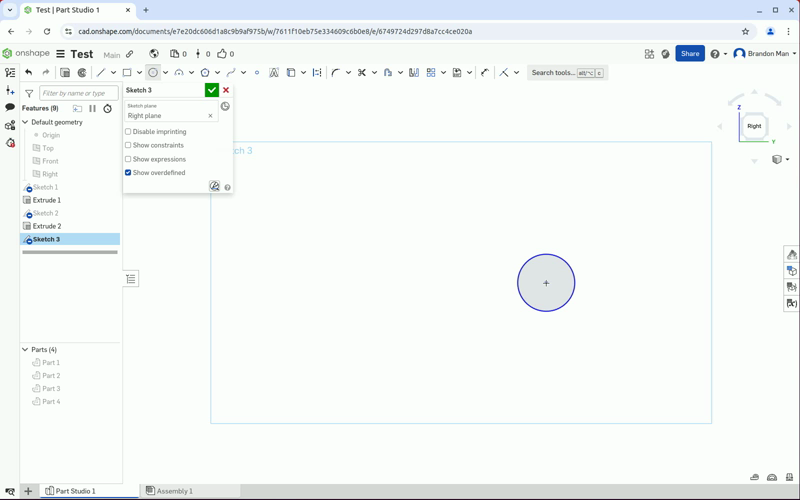
mouse_move(560, 282)
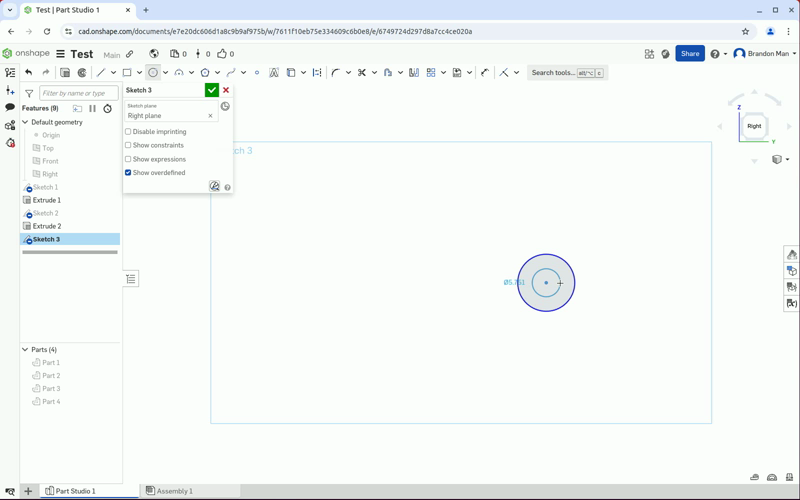
click(560, 282)
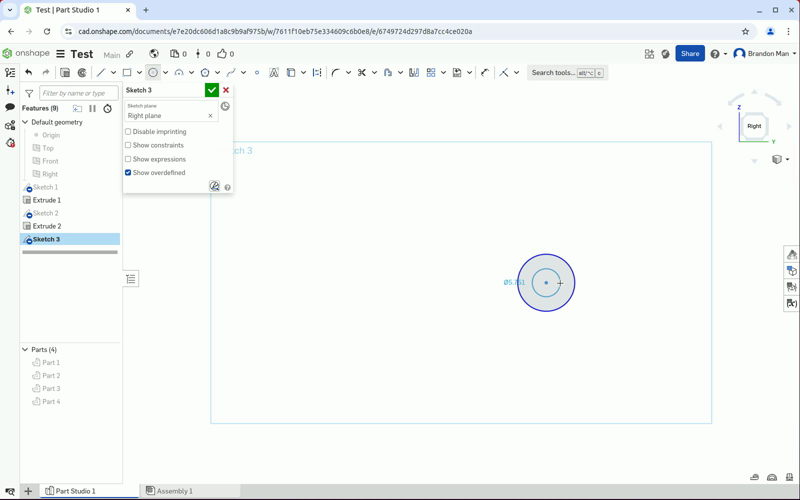
key(esc)
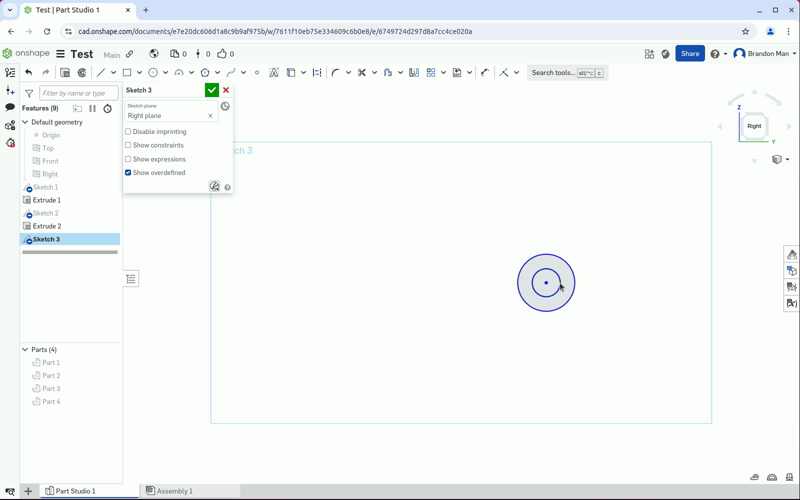
mouse_move(551, 261)
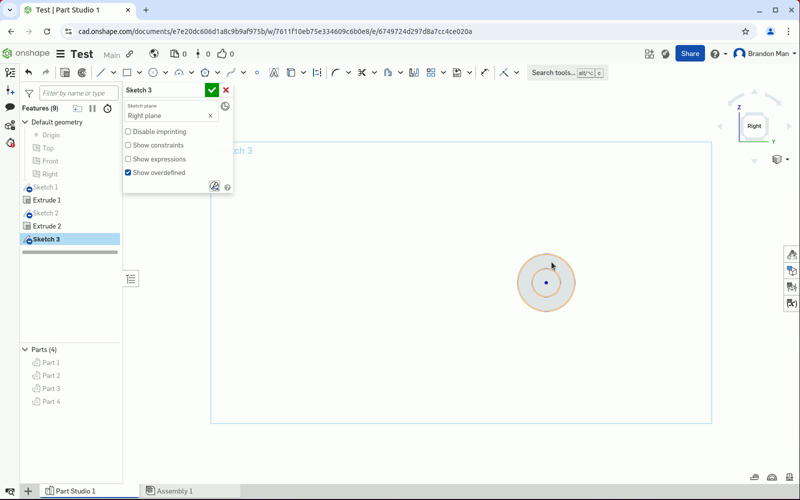
click(551, 261)
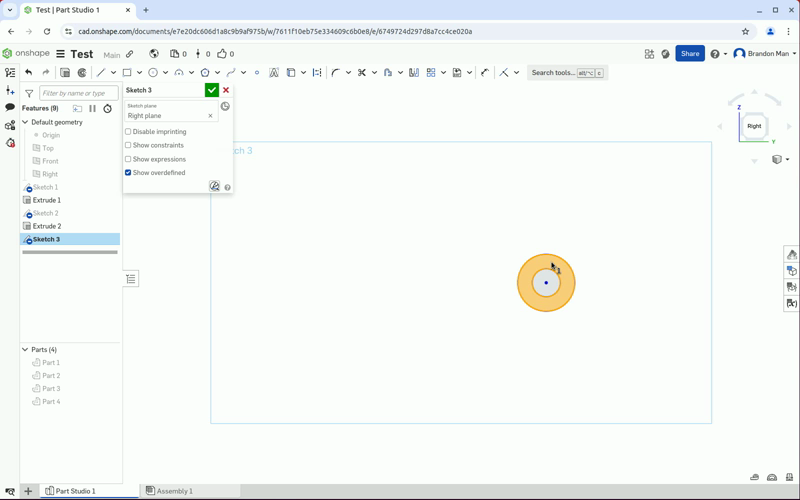
mouse_move(73, 352)
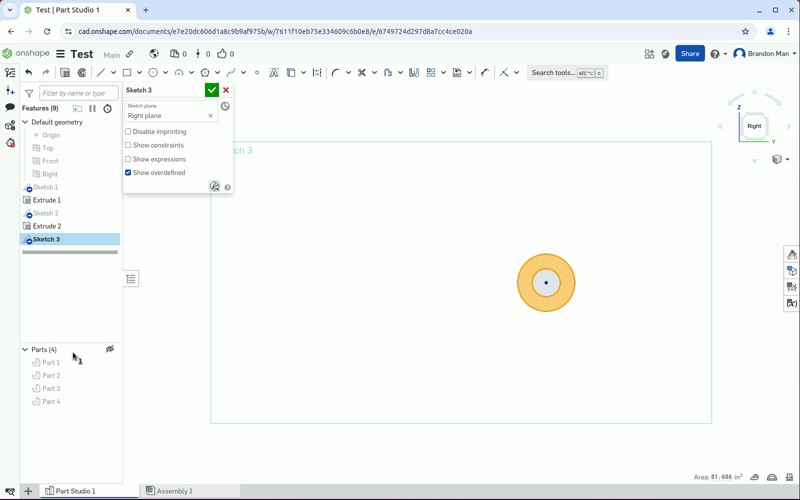
key(shift+y)
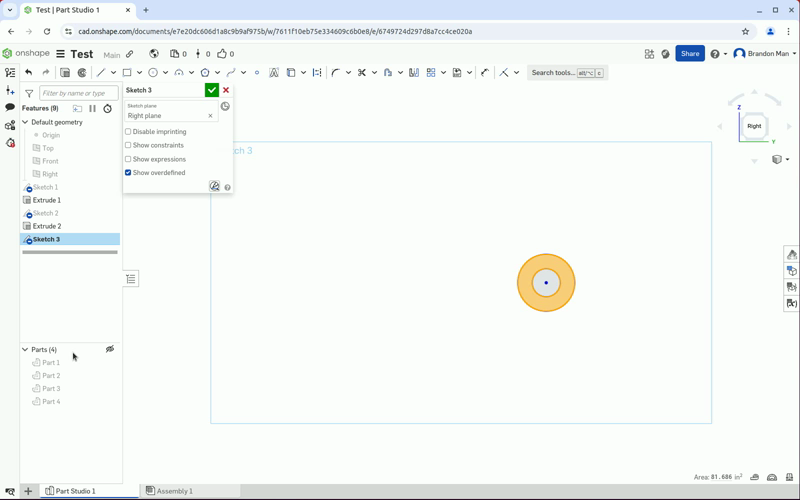
key(shift+e)
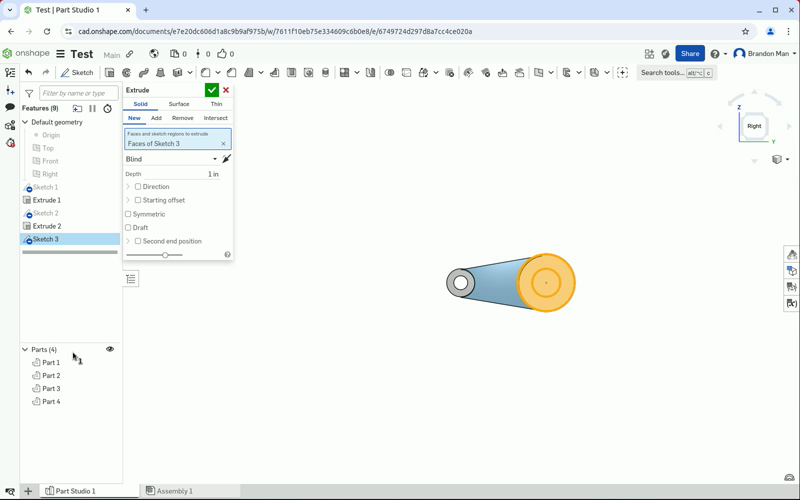
mouse_move(143, 106)
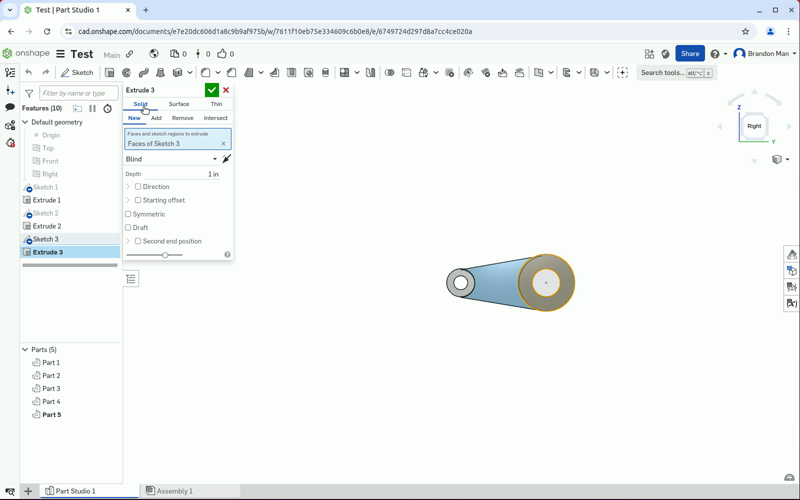
click(143, 106)
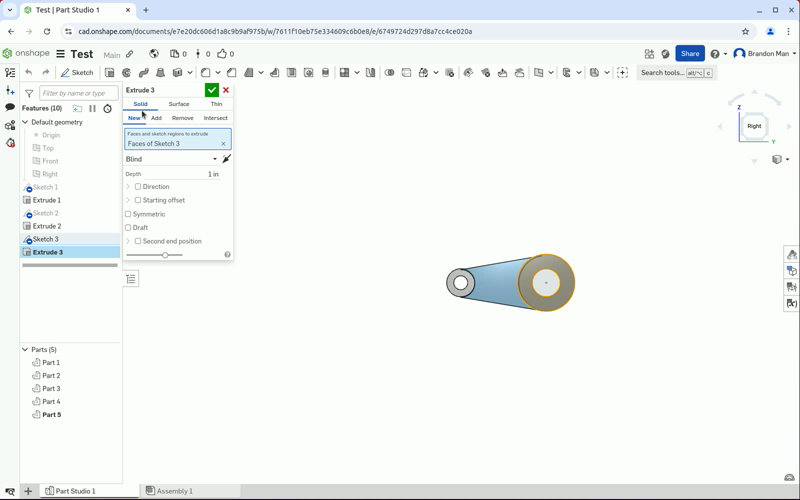
mouse_move(137, 120)
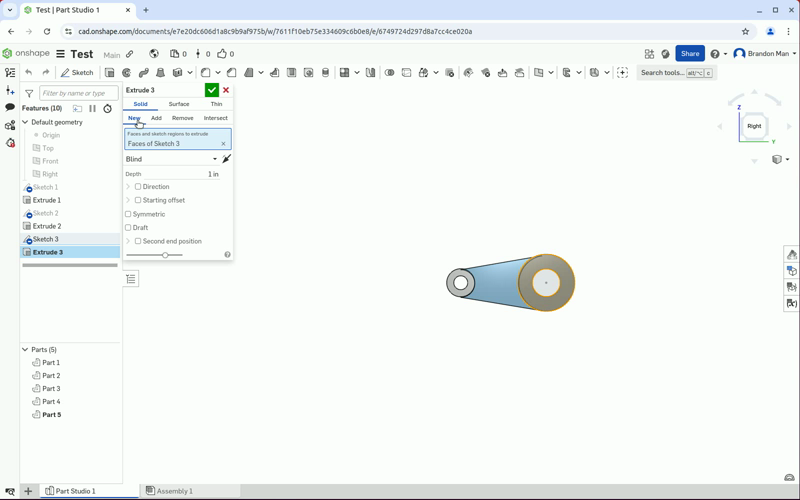
click(137, 120)
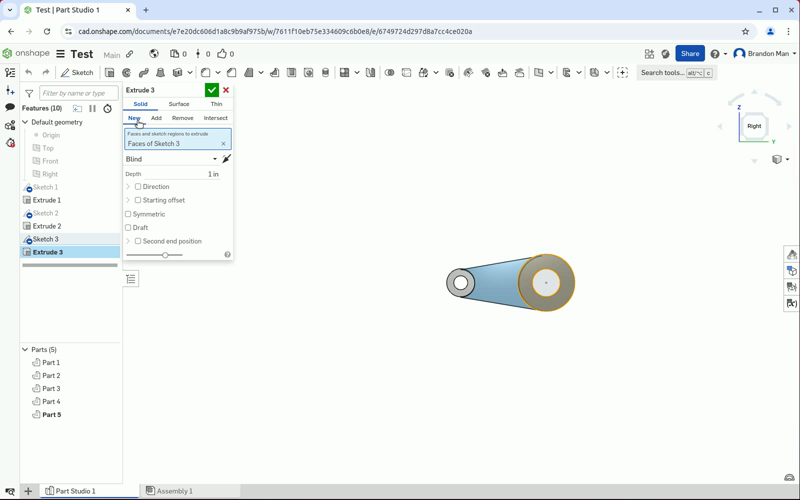
key(tab, 4)
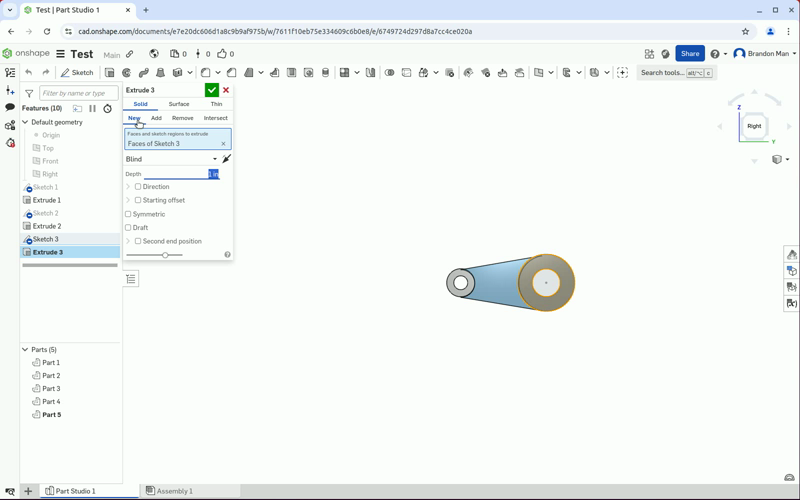
text(2.889)
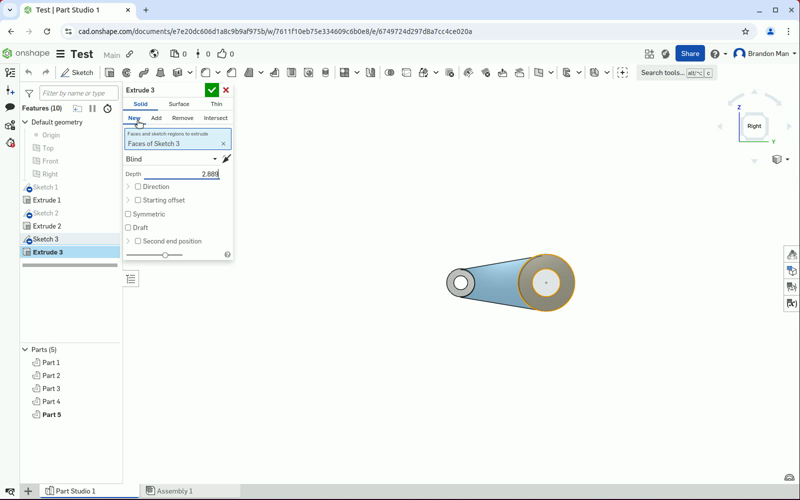
key(enter)
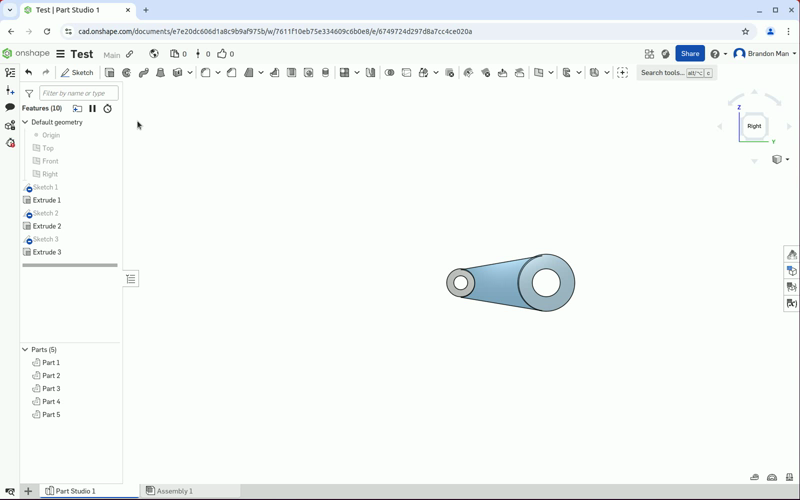
key(shift+h)
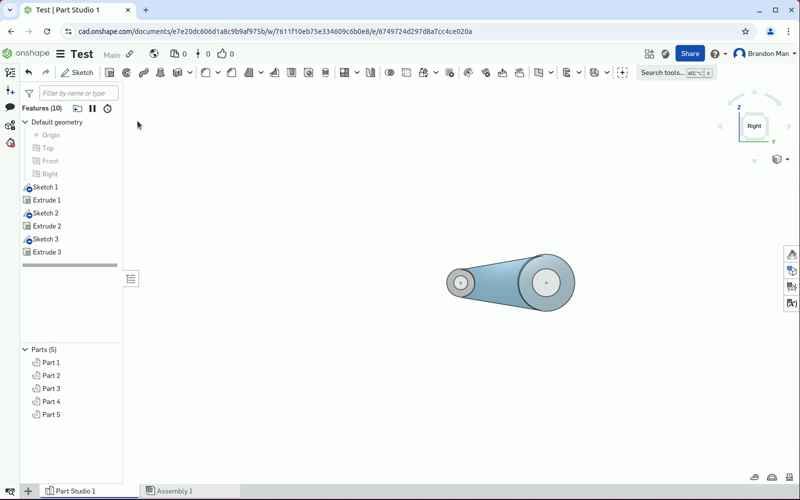
key(shift+h)
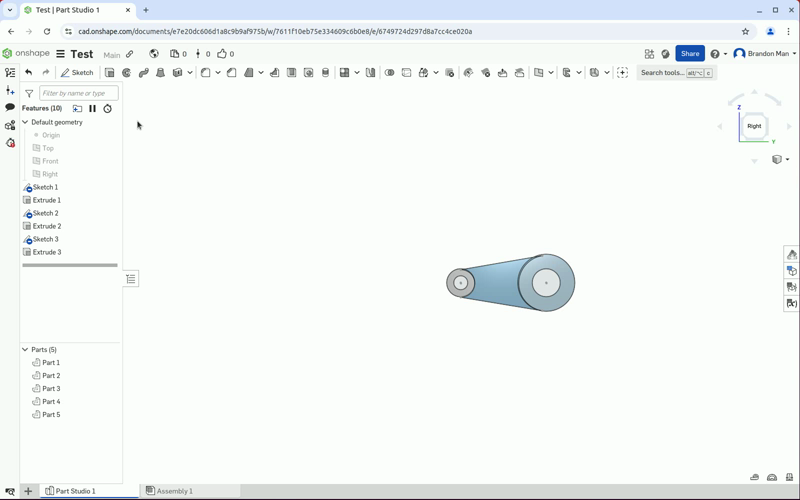
key(shift+7)
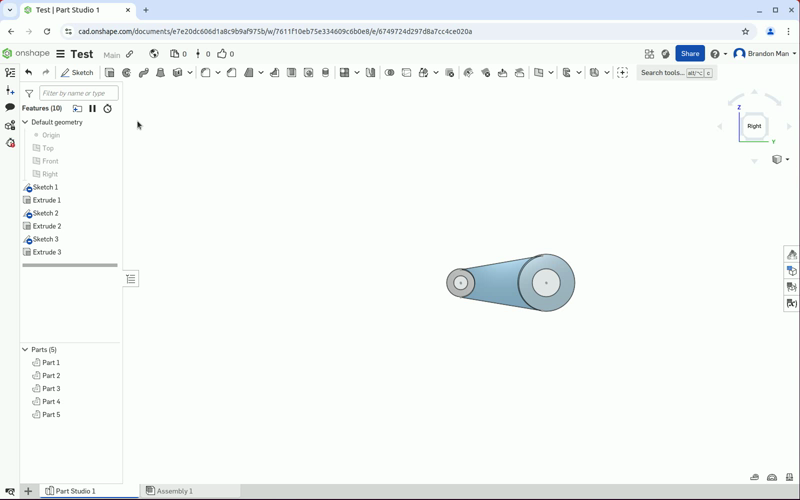
key(right, 2)
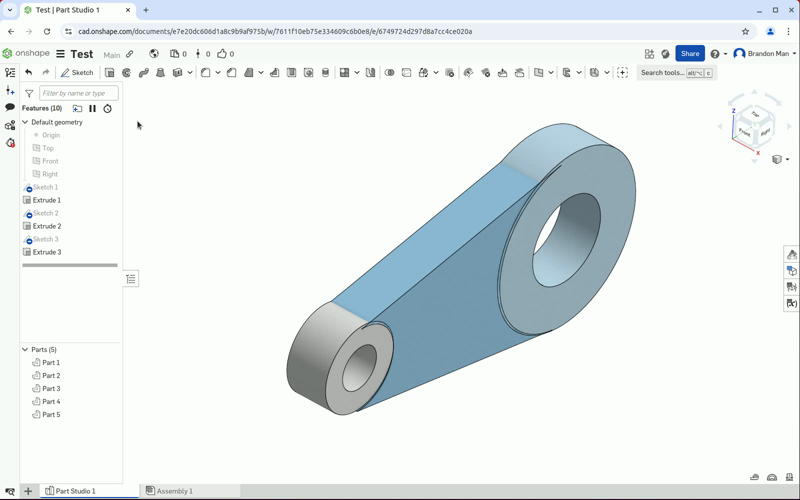
key(down, 2)
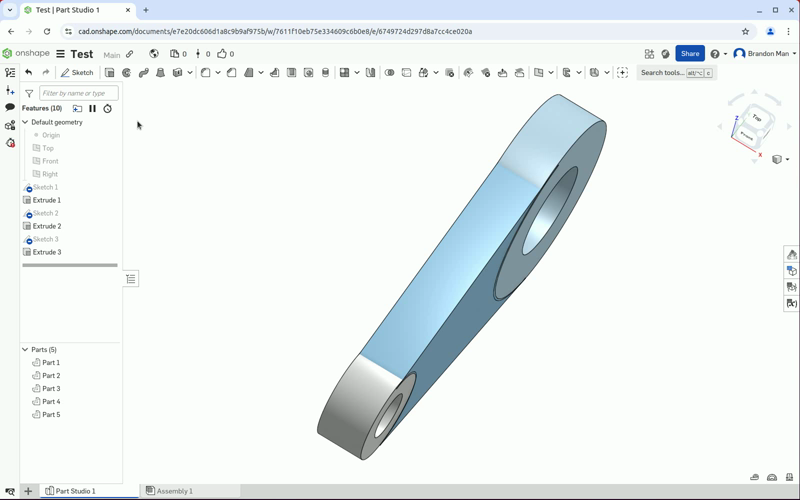
key(up, 2)
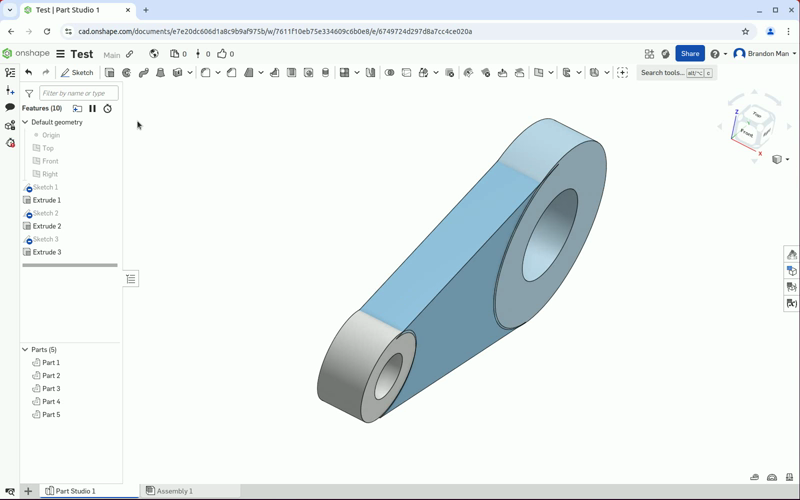
key(left, 2)
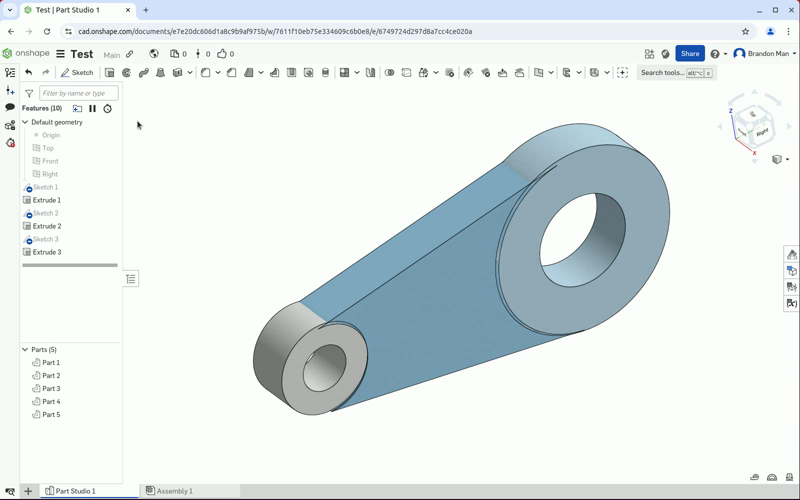
mouse_move(73, 189)
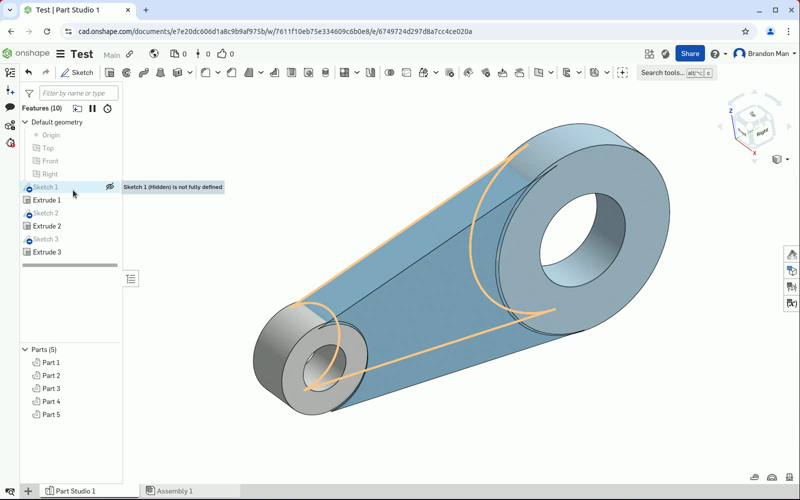
click(73, 189)